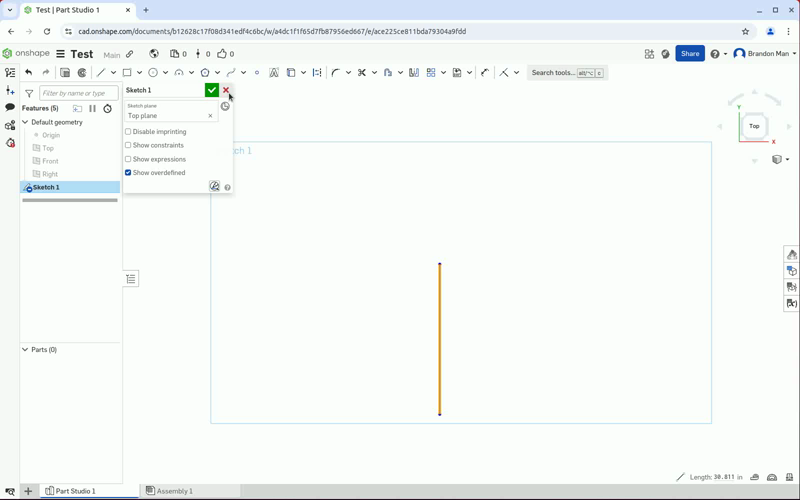
key(shift+h)
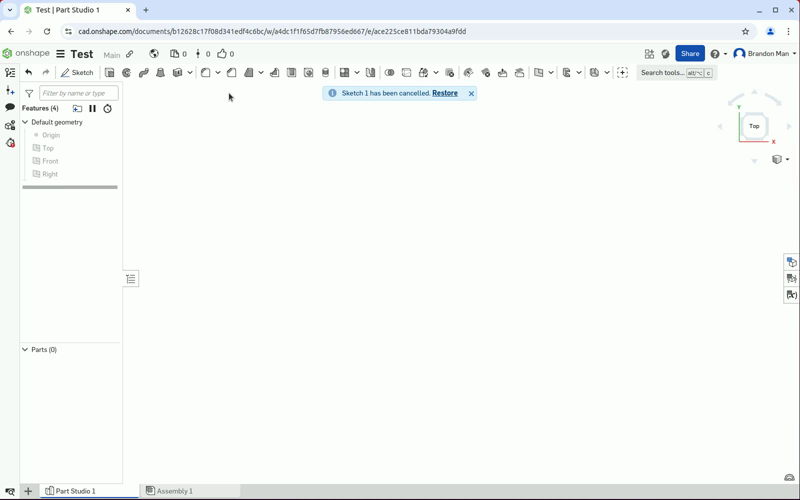
mouse_move(73, 352)
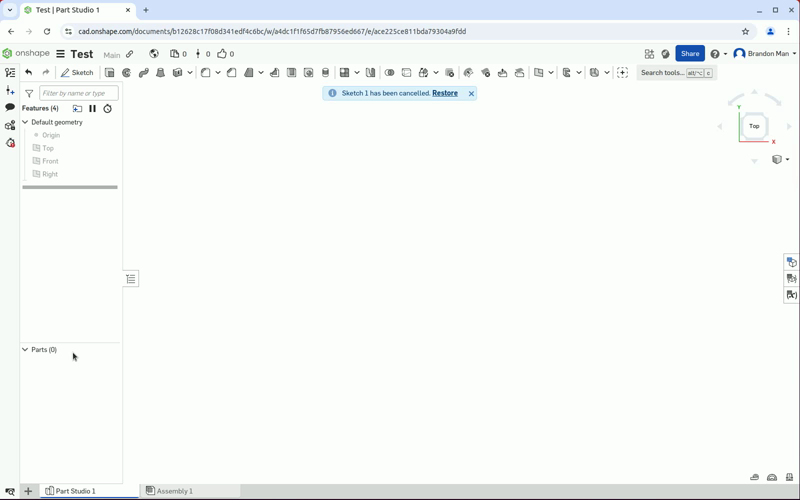
key(y)
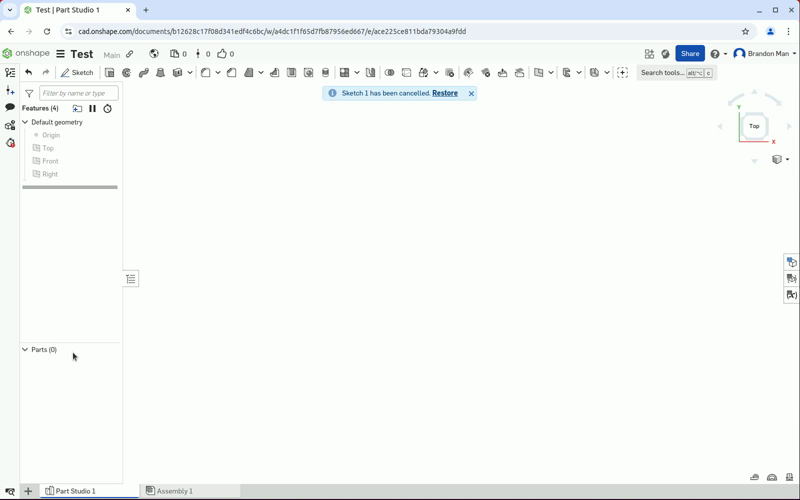
key(shift+p)
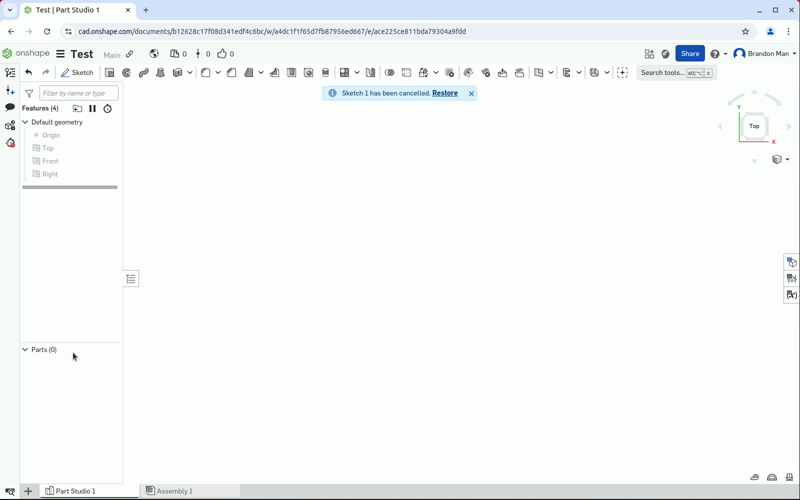
key(space)
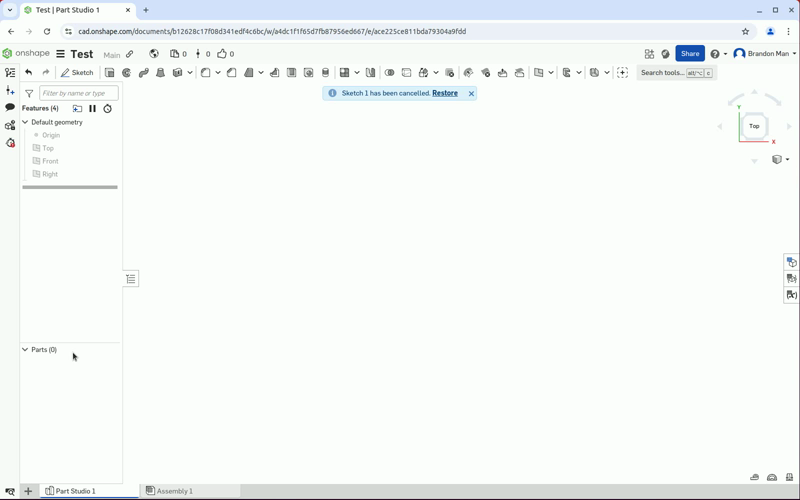
key_down(shift)
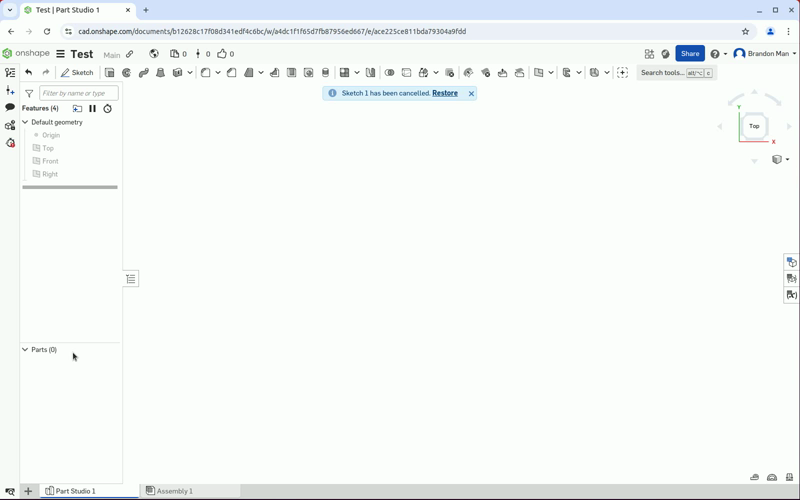
key(up)
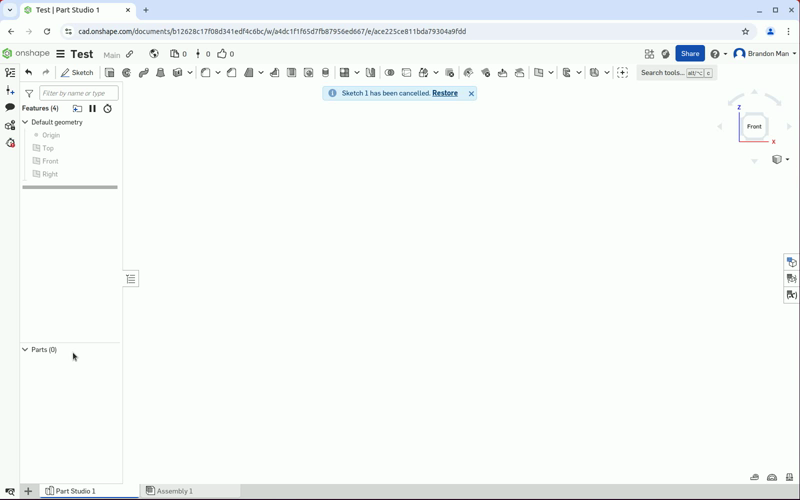
key_up(shift)
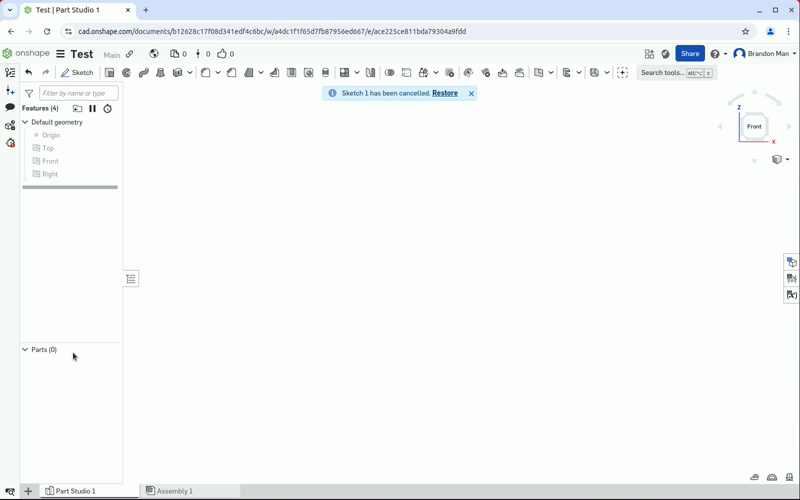
mouse_move(73, 352)
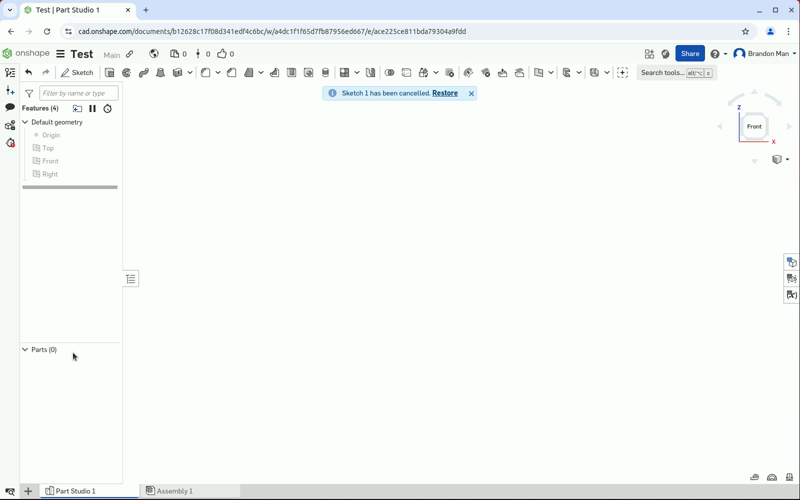
key(shift+y)
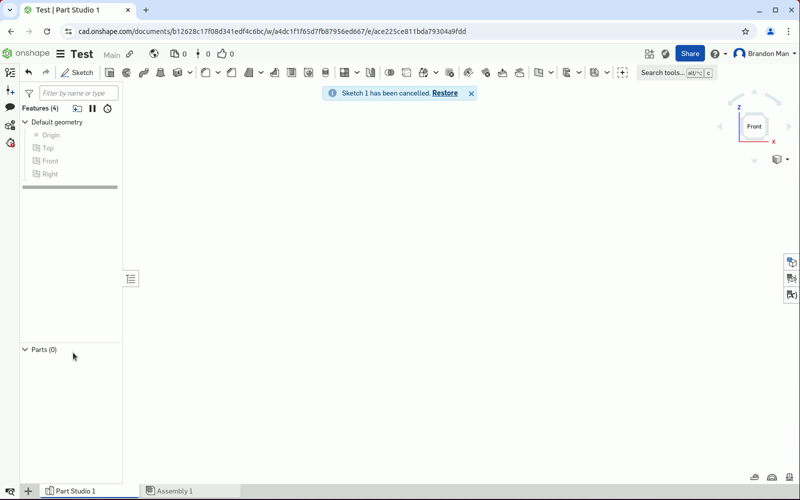
key(shift+s)
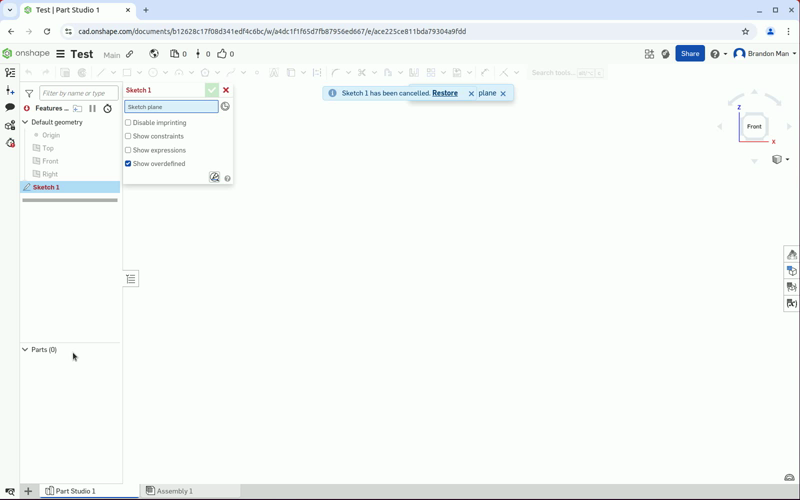
mouse_move(73, 163)
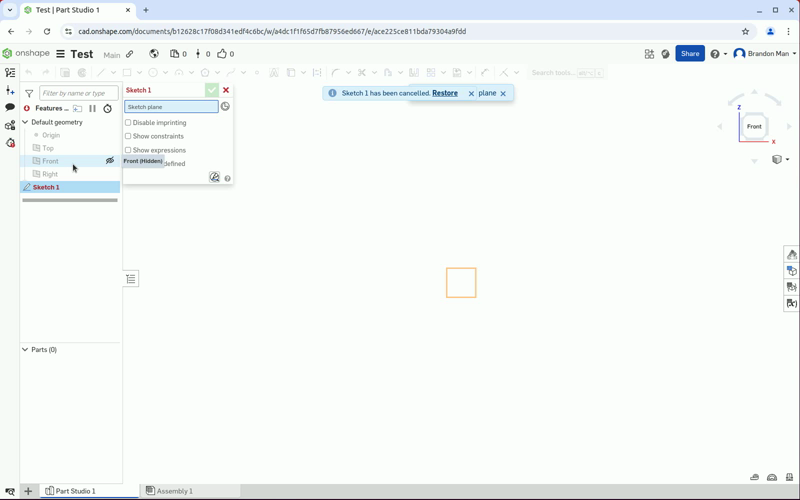
click(73, 163)
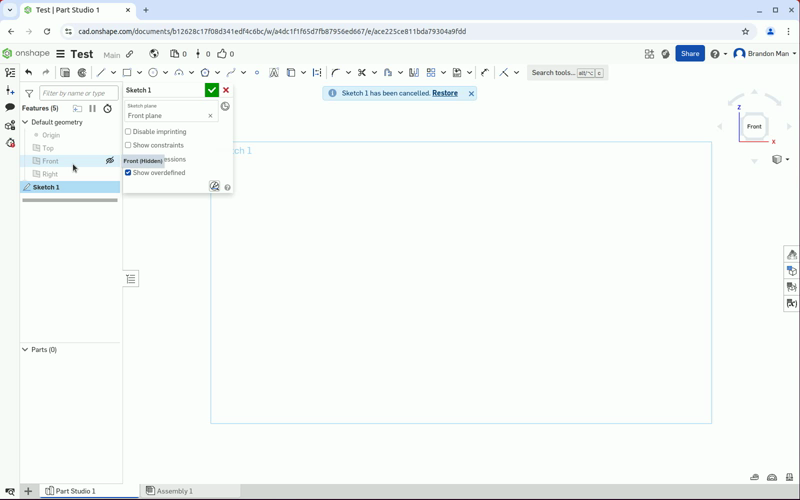
mouse_move(73, 352)
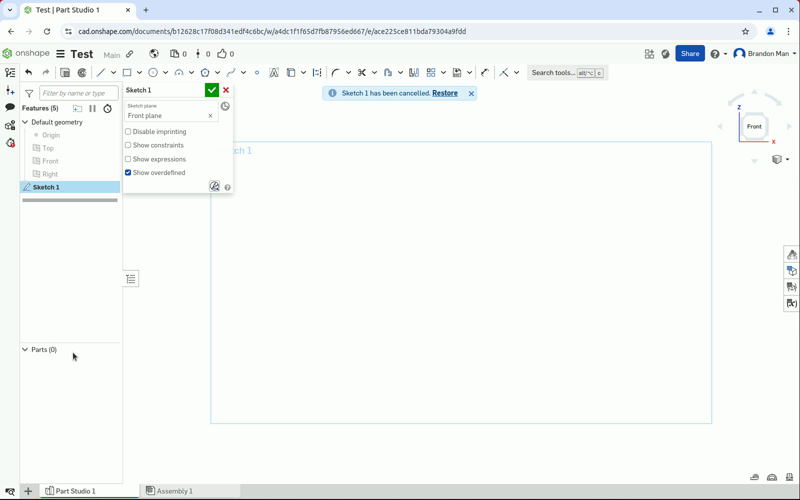
key(y)
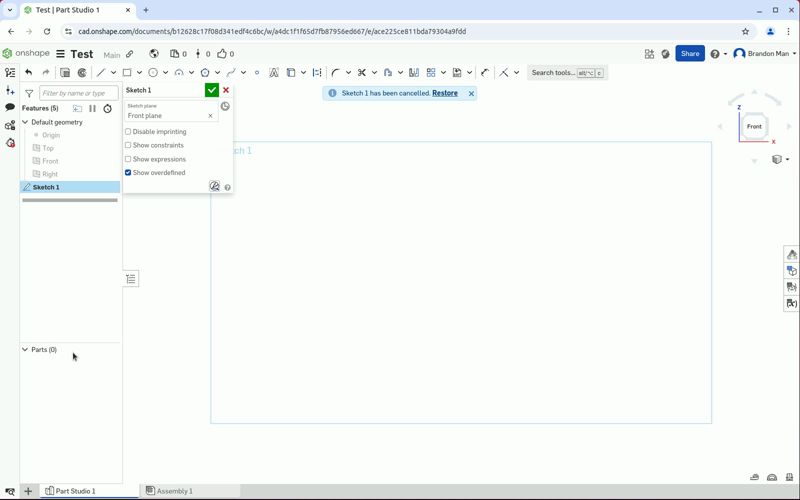
key(l)
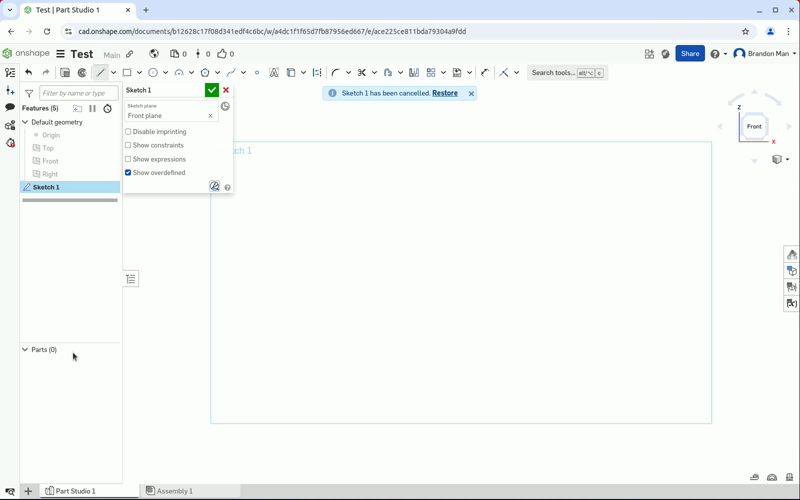
key_down(shift)
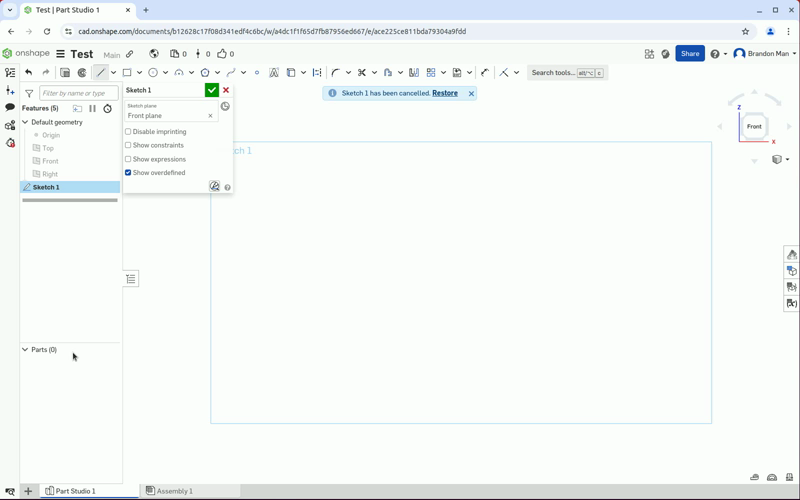
mouse_move(353, 389)
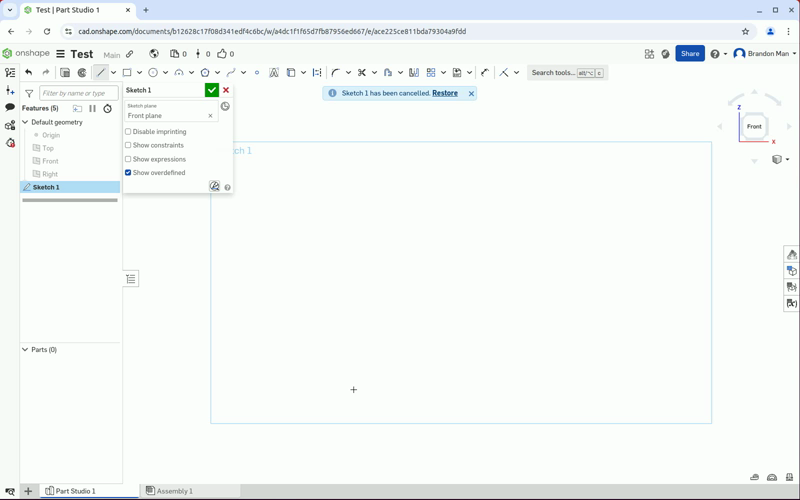
click(353, 389)
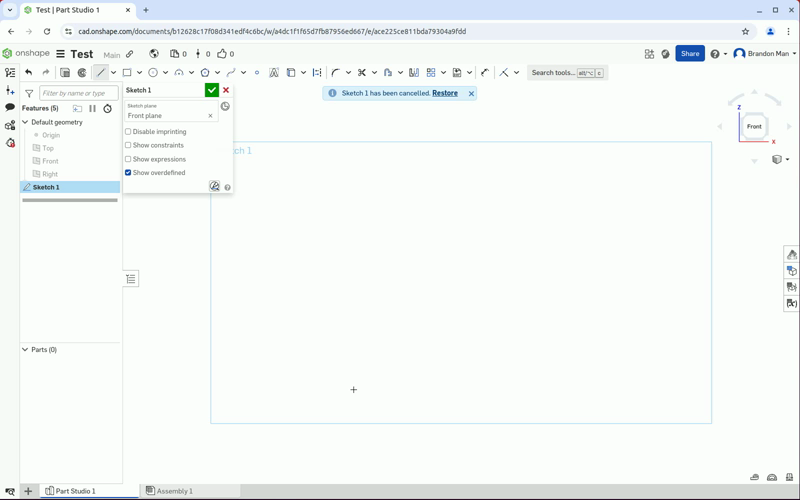
key_up(shift)
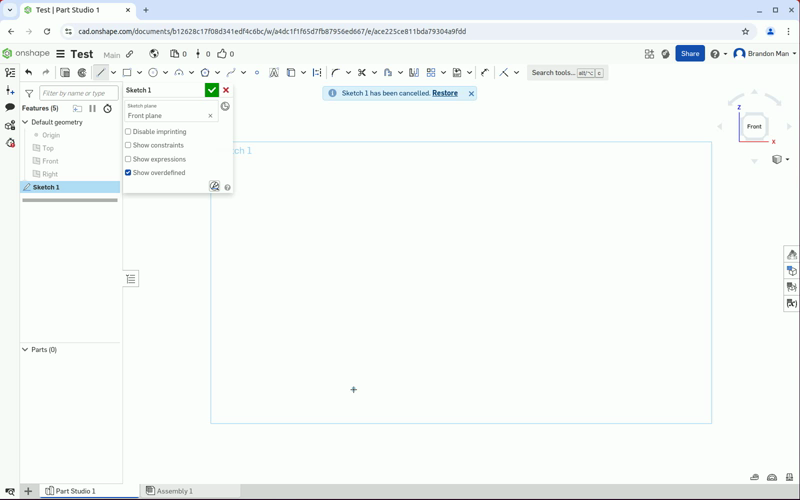
key_down(shift)
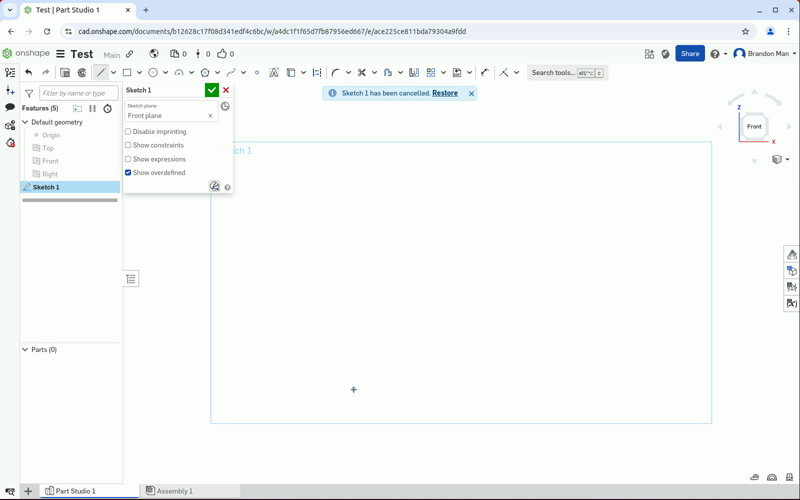
mouse_move(566, 389)
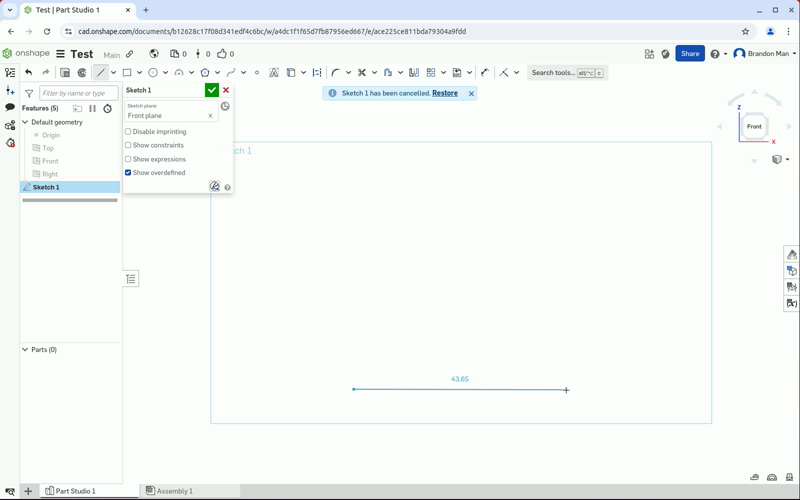
click(566, 389)
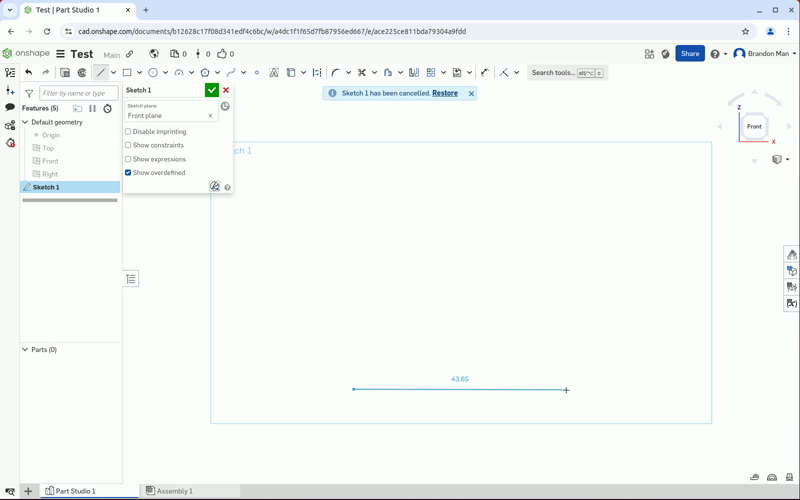
key_up(shift)
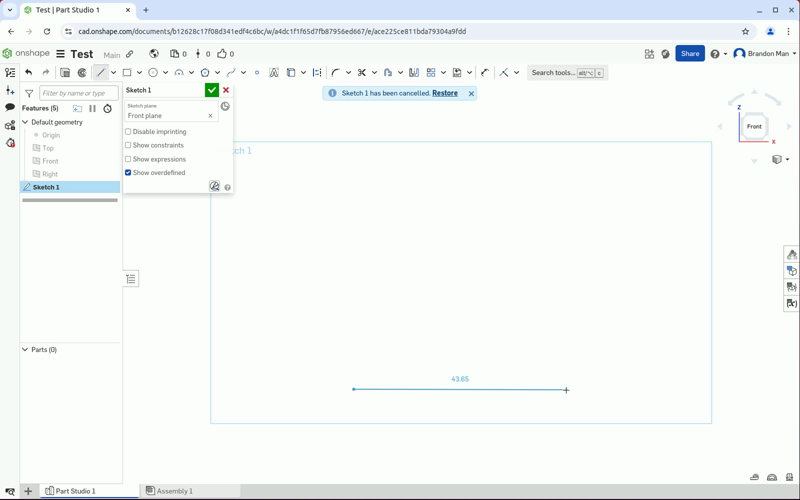
key_down(shift)
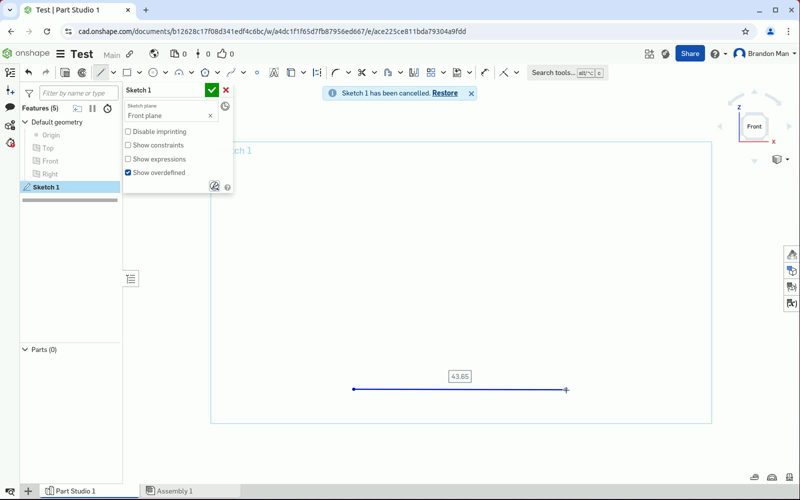
mouse_move(566, 177)
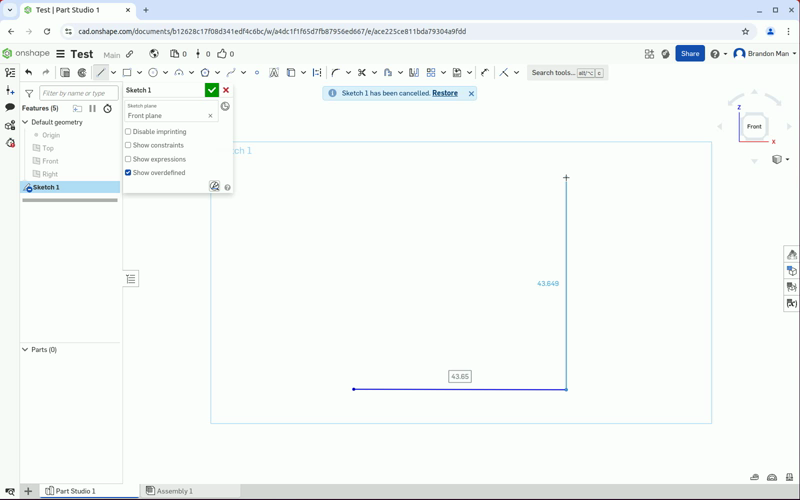
click(566, 177)
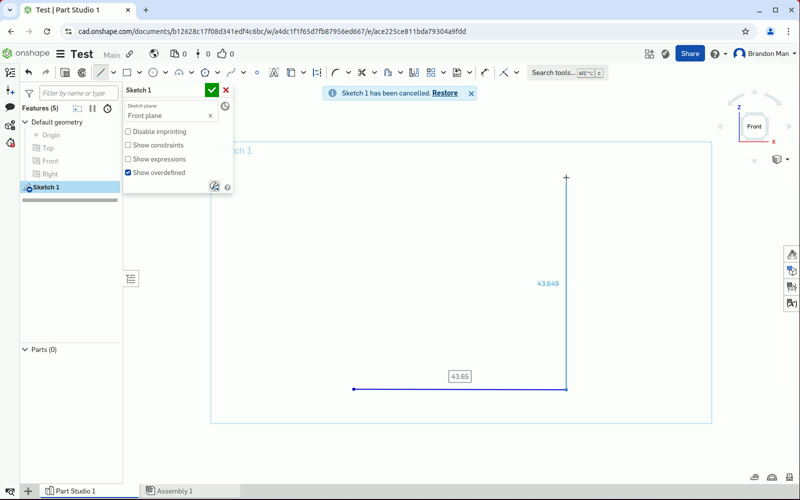
key_up(shift)
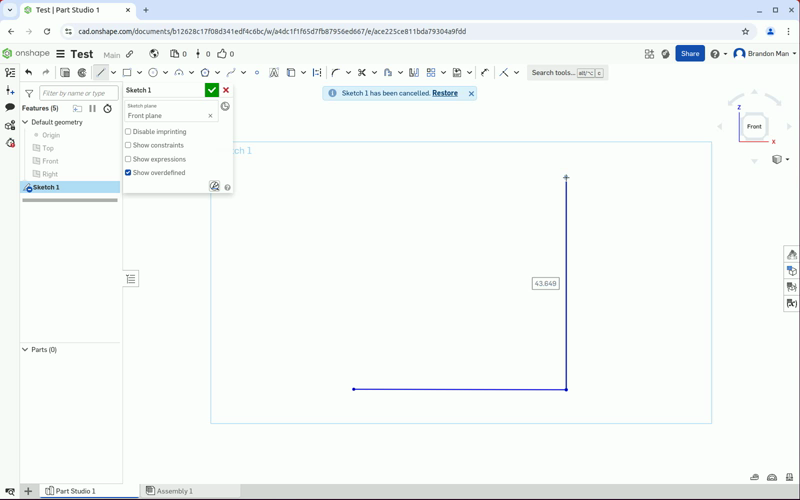
key_down(shift)
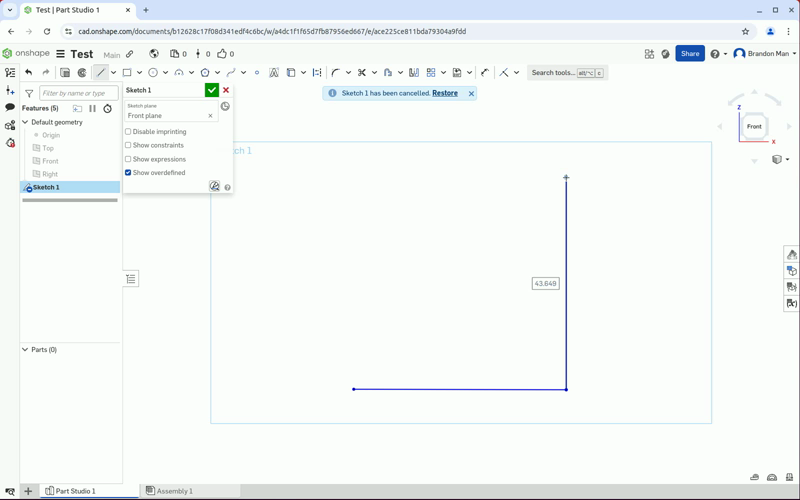
mouse_move(354, 177)
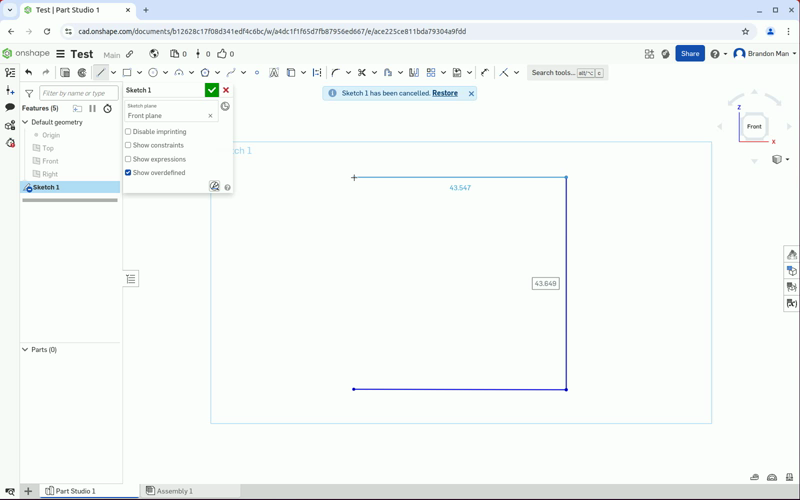
click(354, 177)
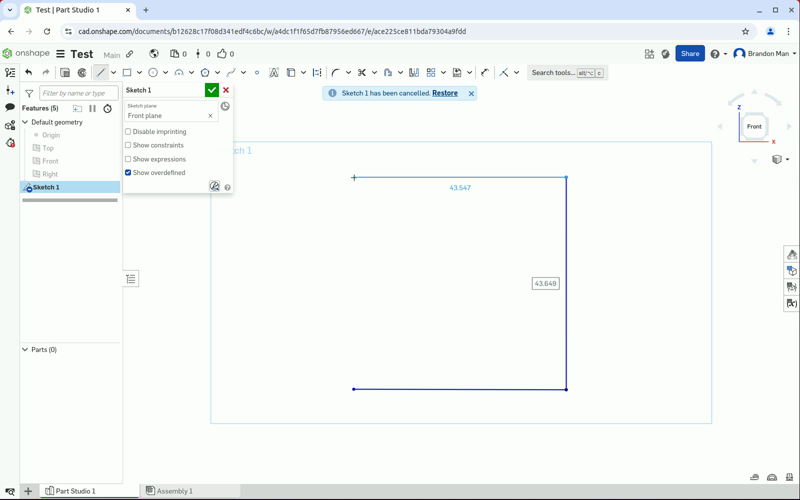
key_up(shift)
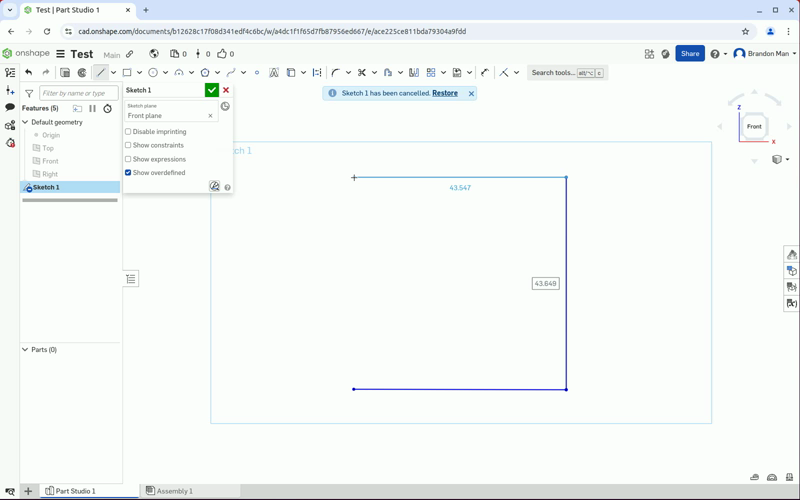
key_down(shift)
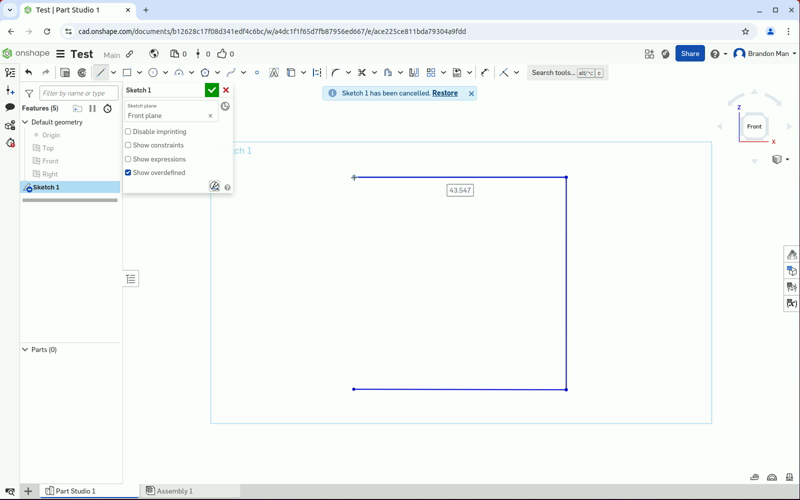
mouse_move(353, 389)
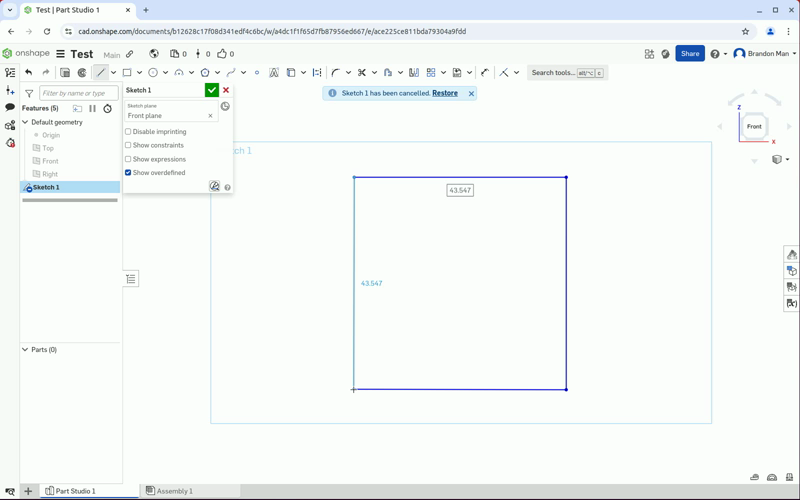
key_up(shift)
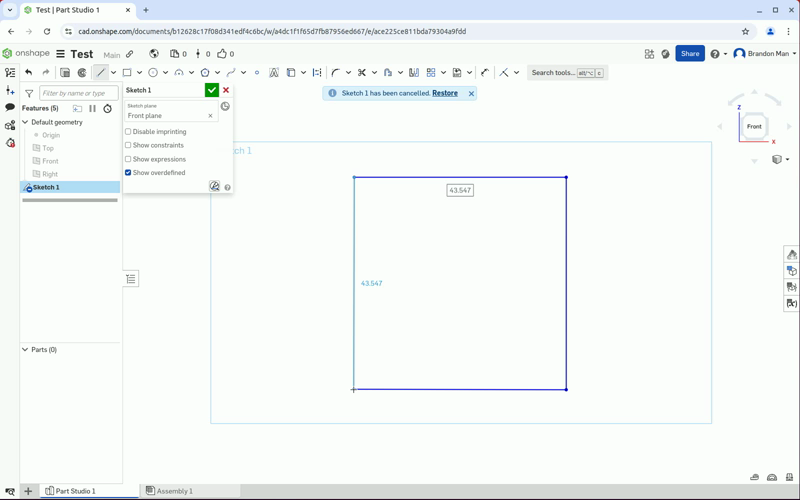
click(353, 389)
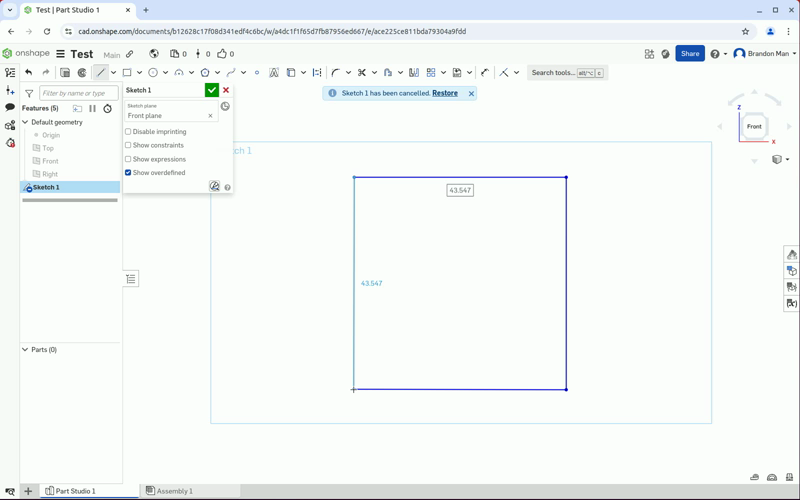
key(esc)
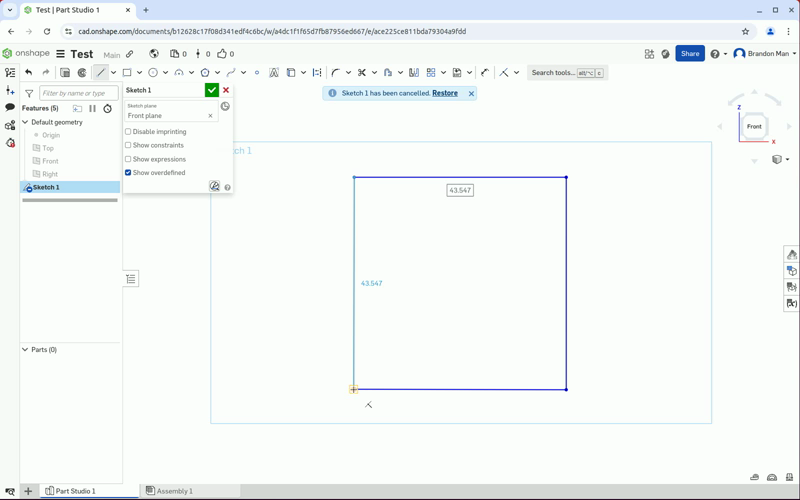
key(c)
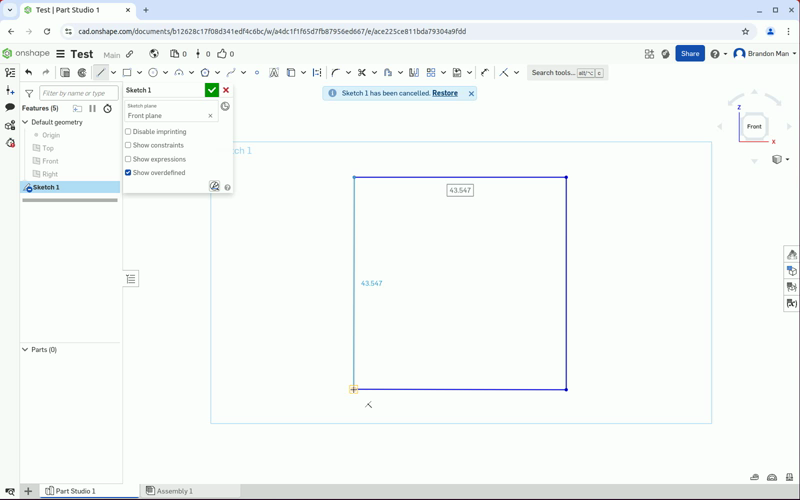
key_down(shift)
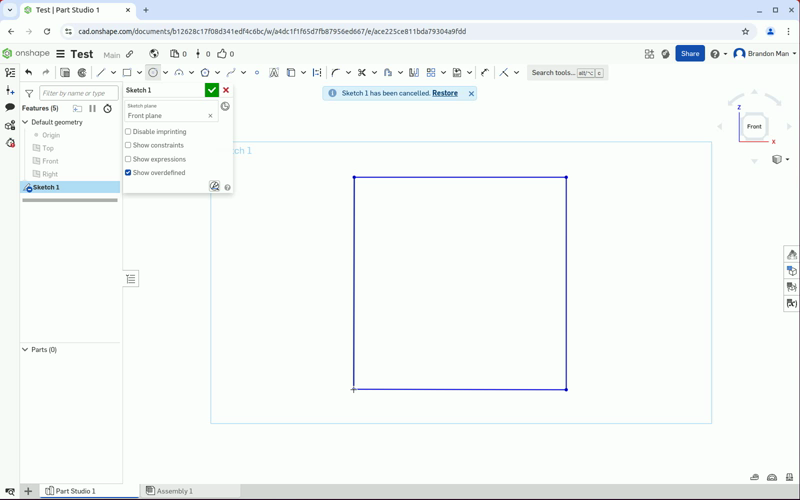
mouse_move(389, 353)
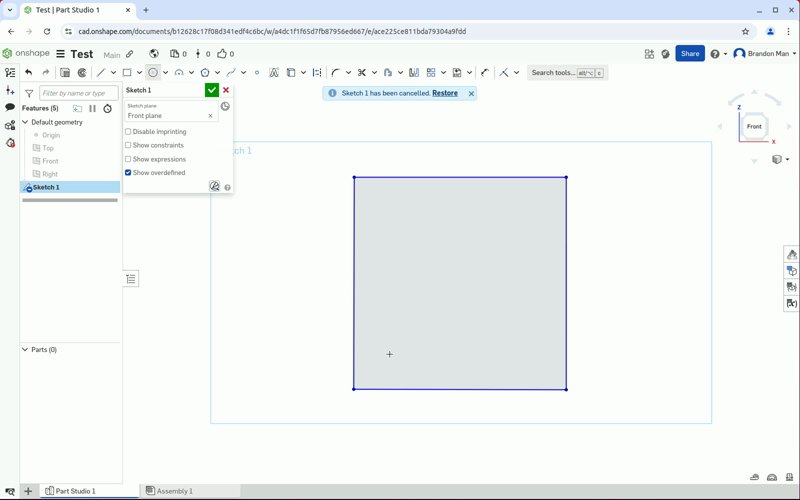
click(389, 353)
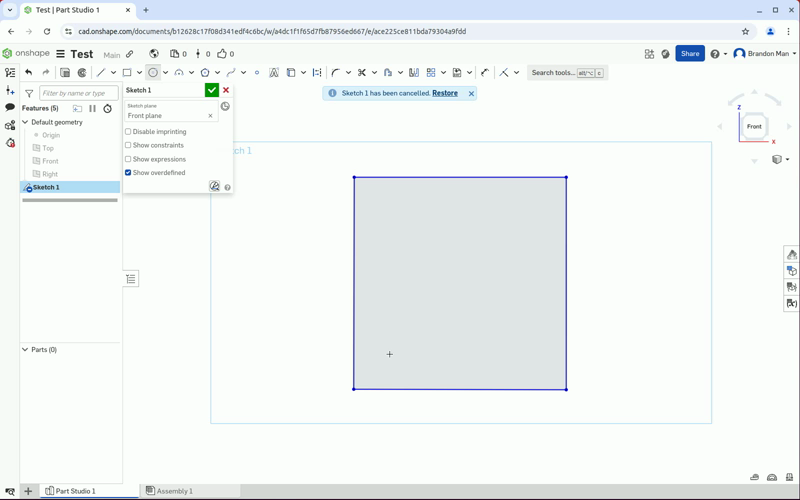
key_up(shift)
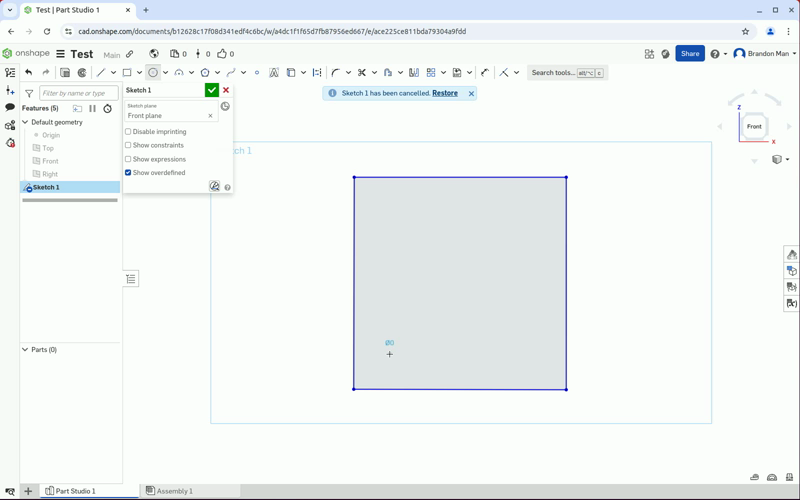
mouse_move(407, 353)
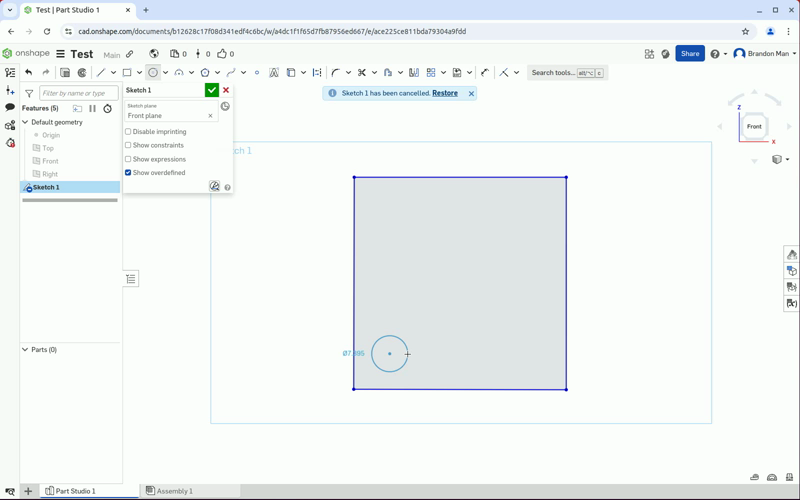
click(407, 353)
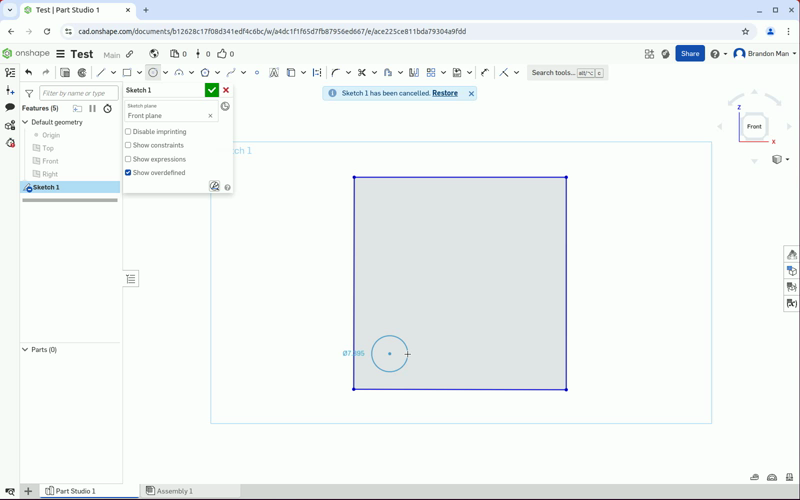
key(esc)
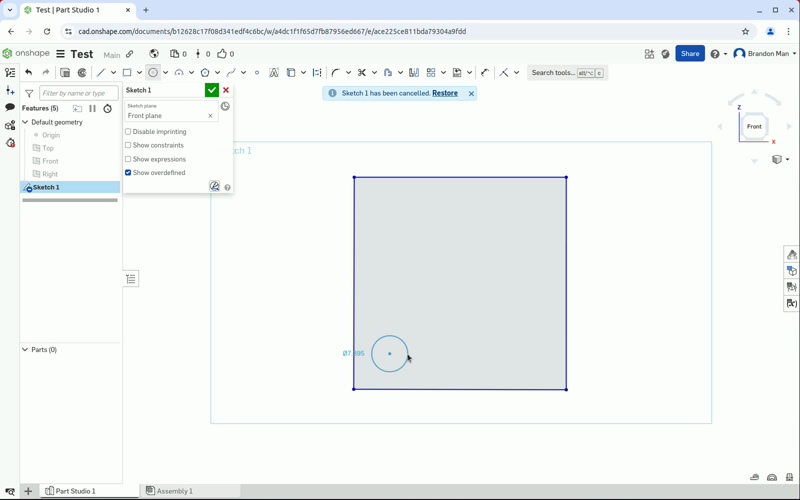
key(c)
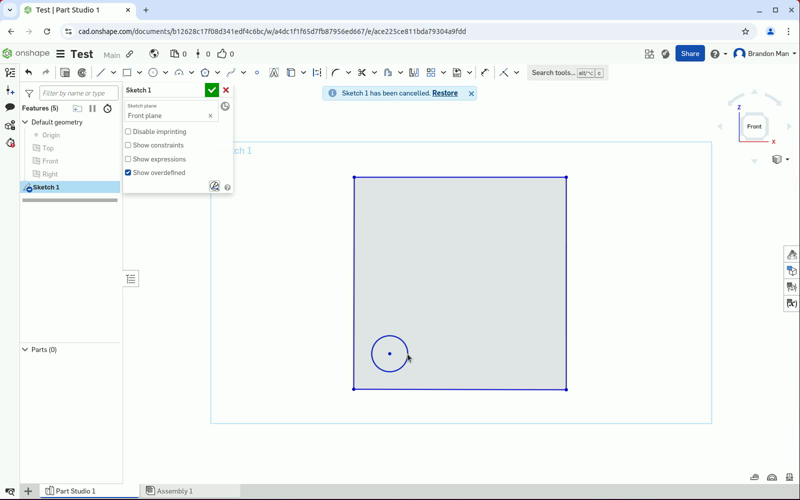
key_down(shift)
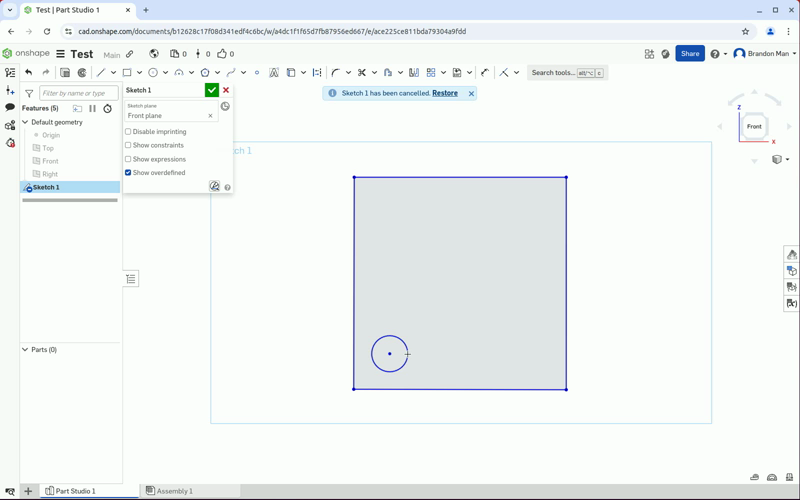
mouse_move(389, 213)
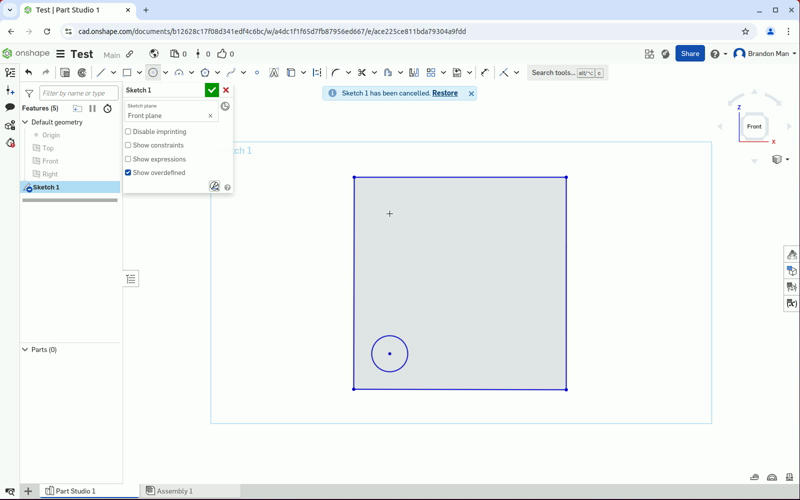
click(389, 213)
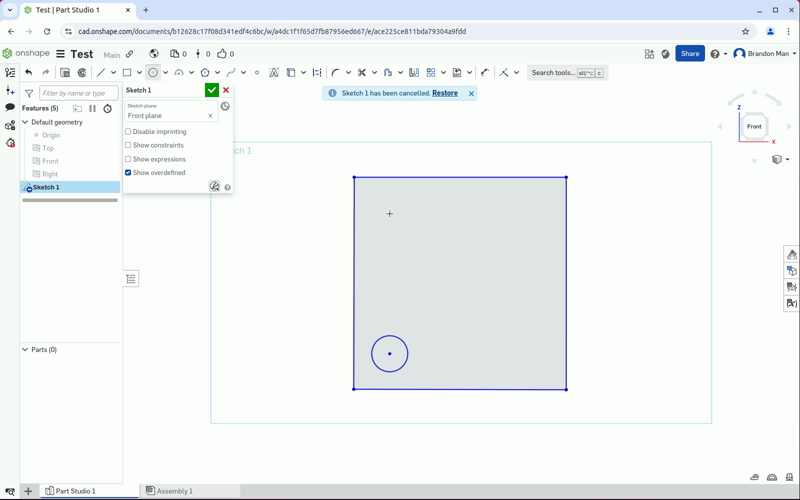
key_up(shift)
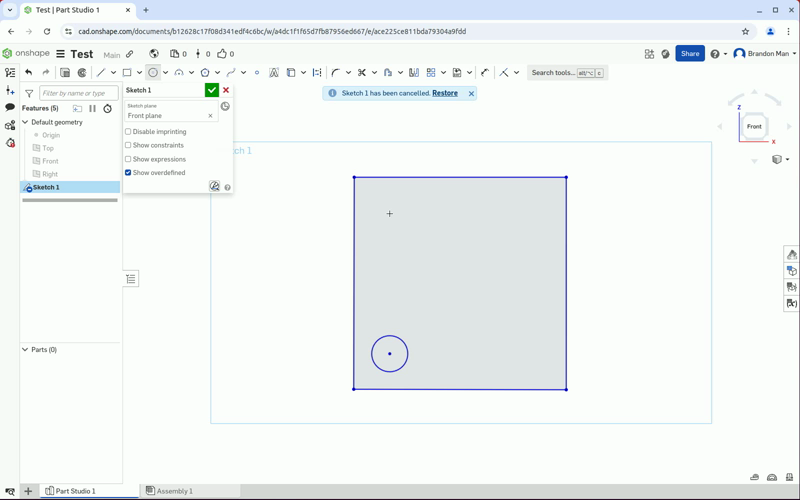
mouse_move(407, 213)
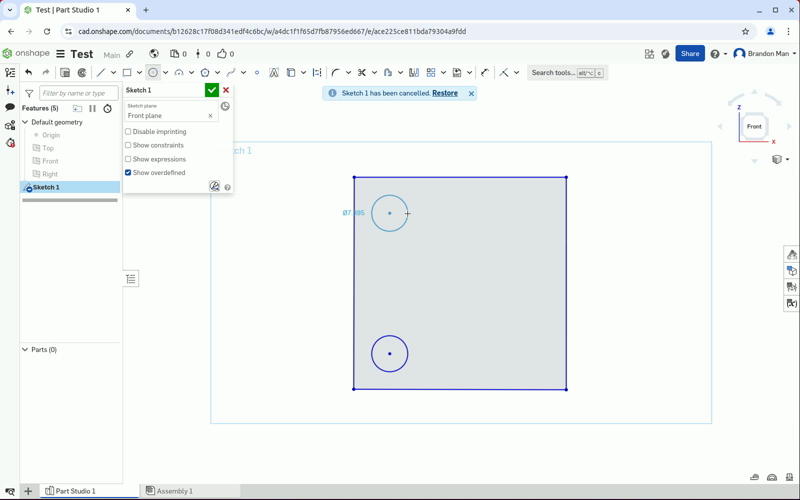
click(407, 213)
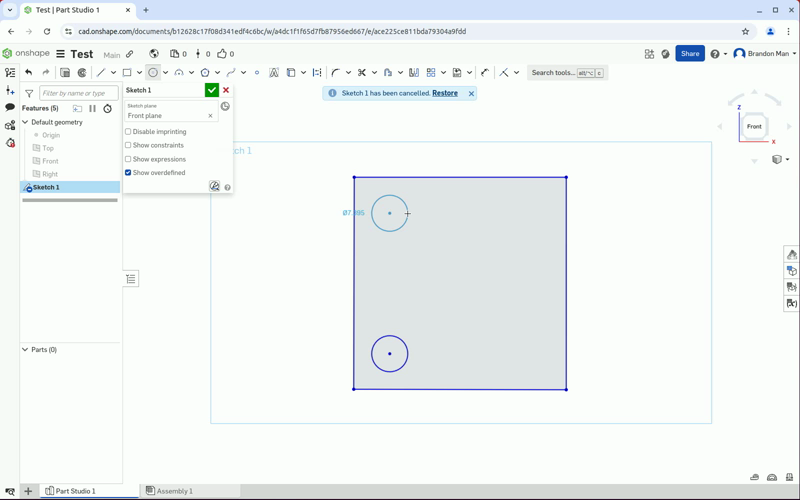
key(esc)
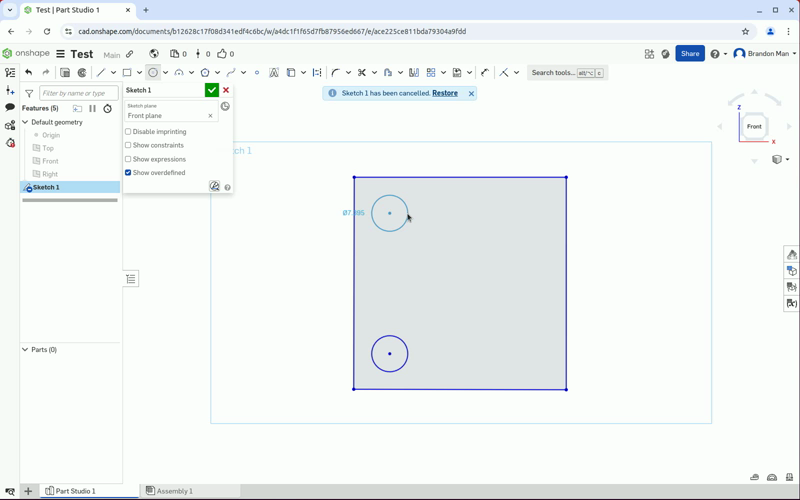
key(c)
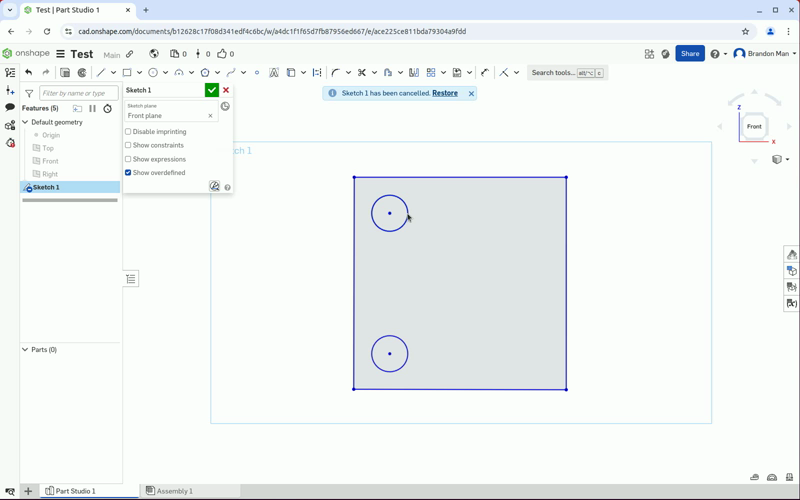
key_down(shift)
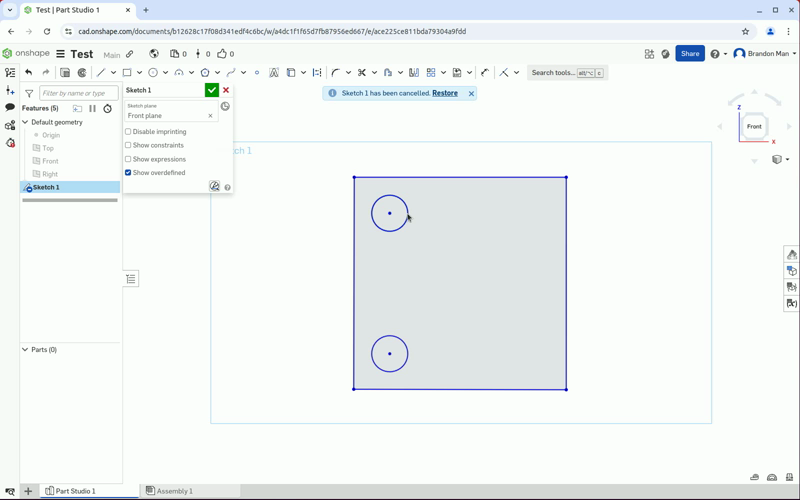
mouse_move(530, 353)
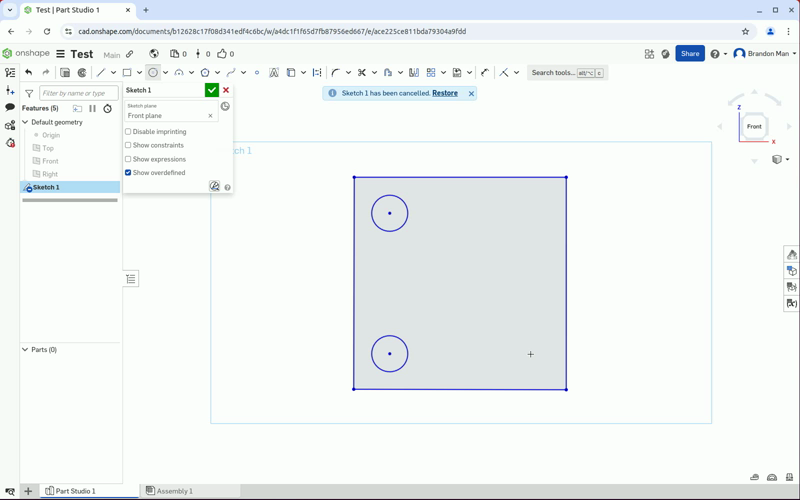
click(530, 353)
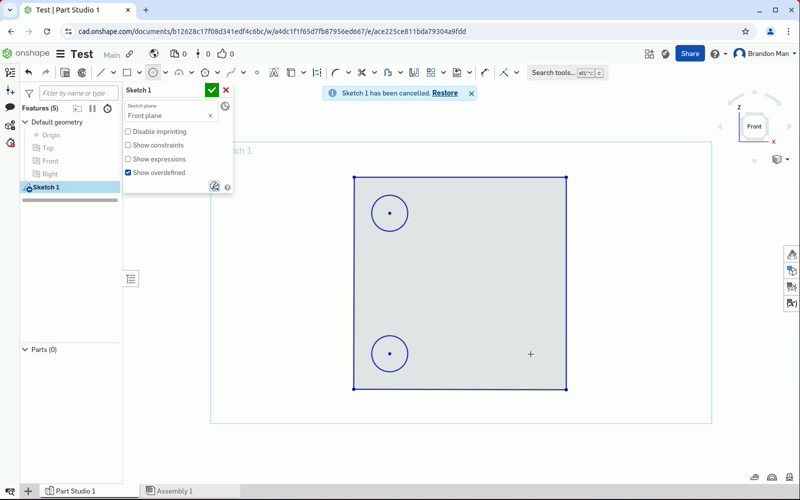
key_up(shift)
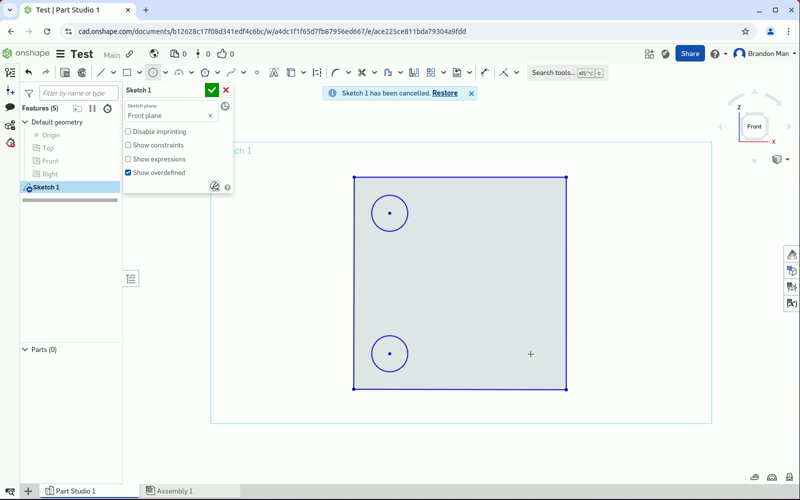
mouse_move(548, 353)
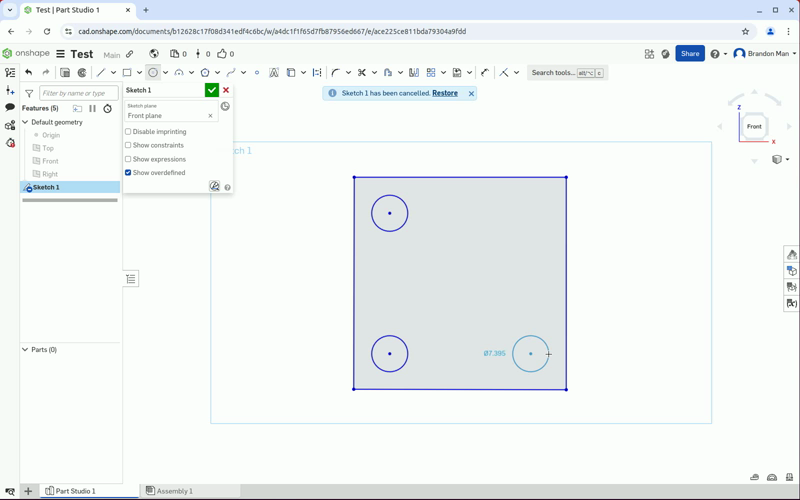
click(548, 353)
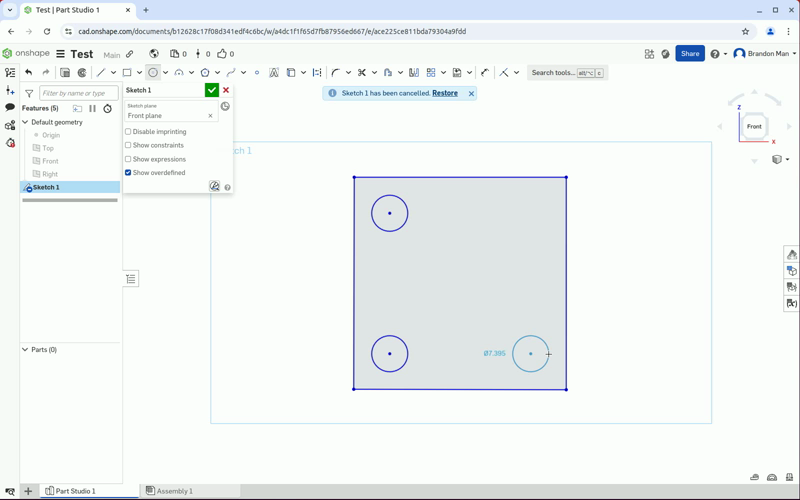
key(esc)
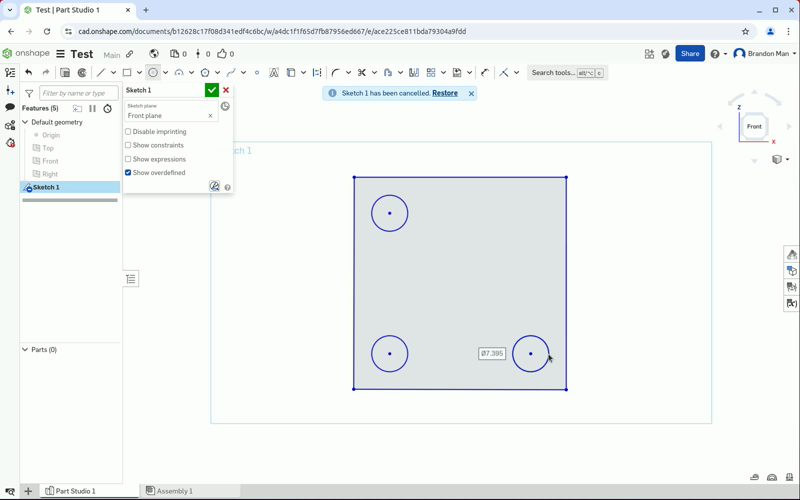
key(c)
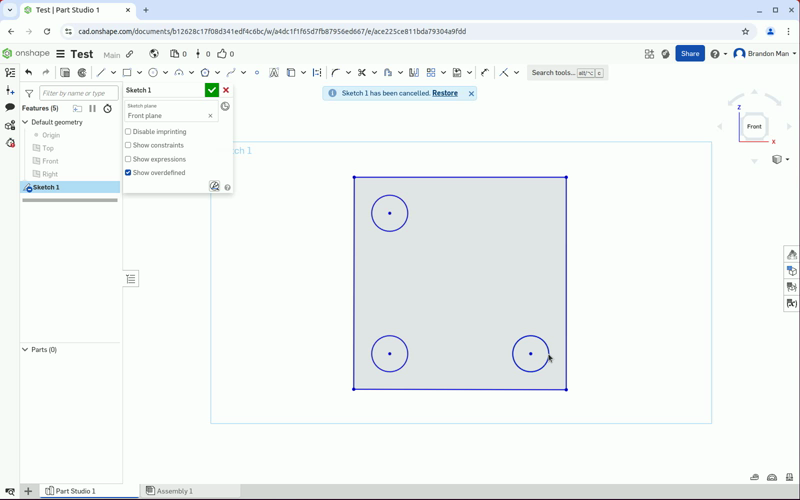
key_down(shift)
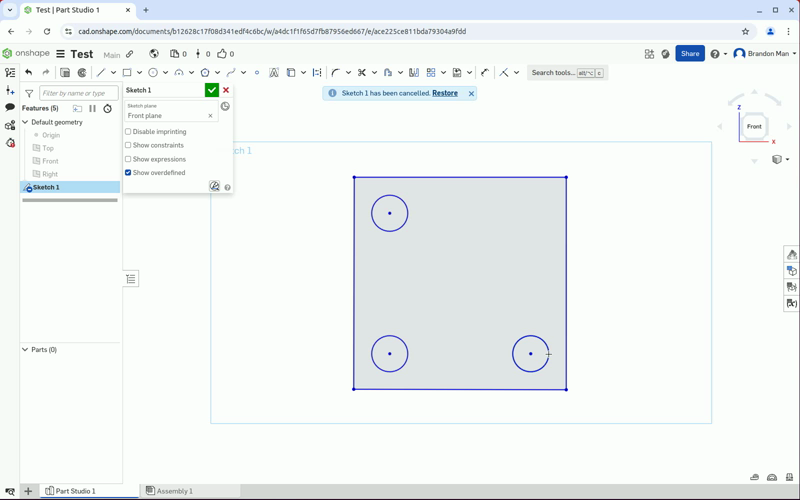
mouse_move(530, 213)
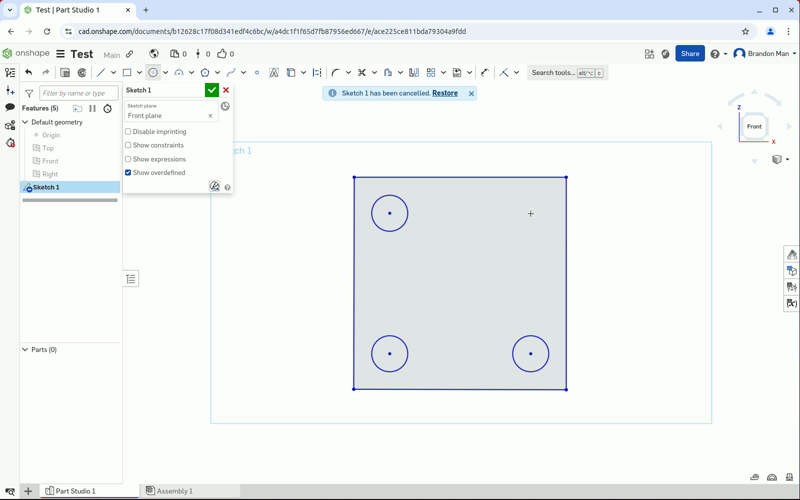
click(530, 213)
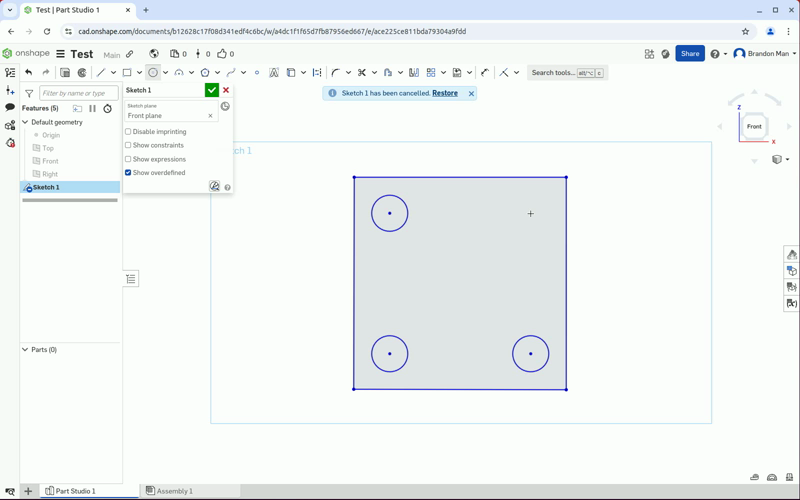
key_up(shift)
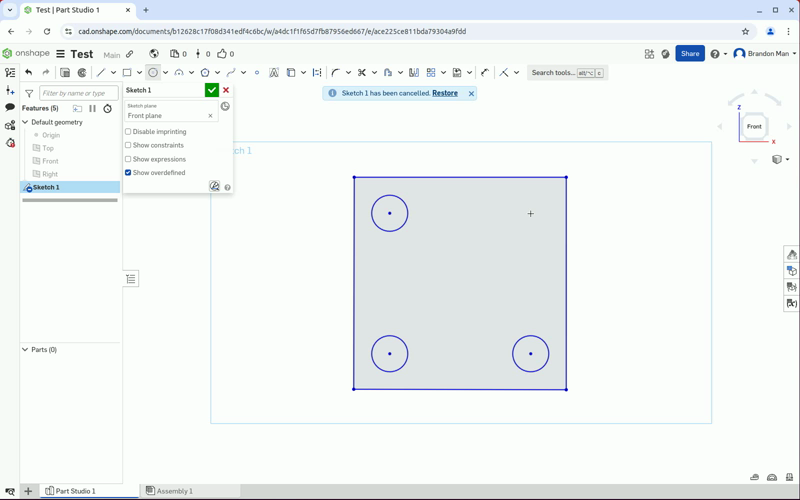
mouse_move(548, 213)
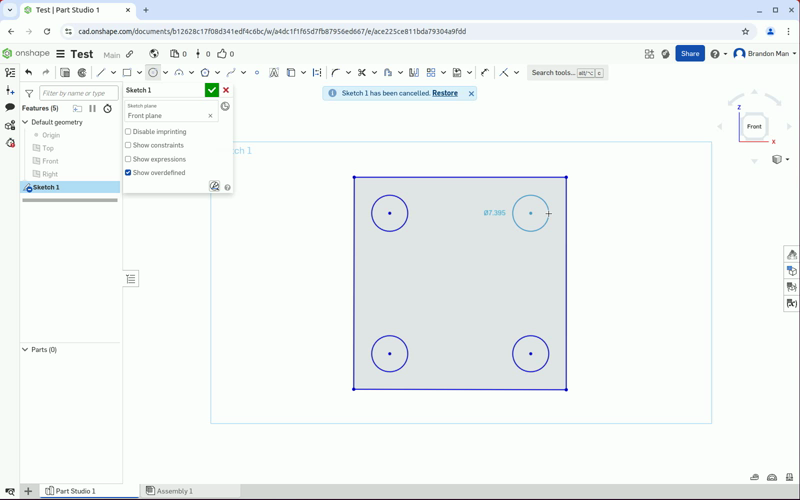
click(548, 213)
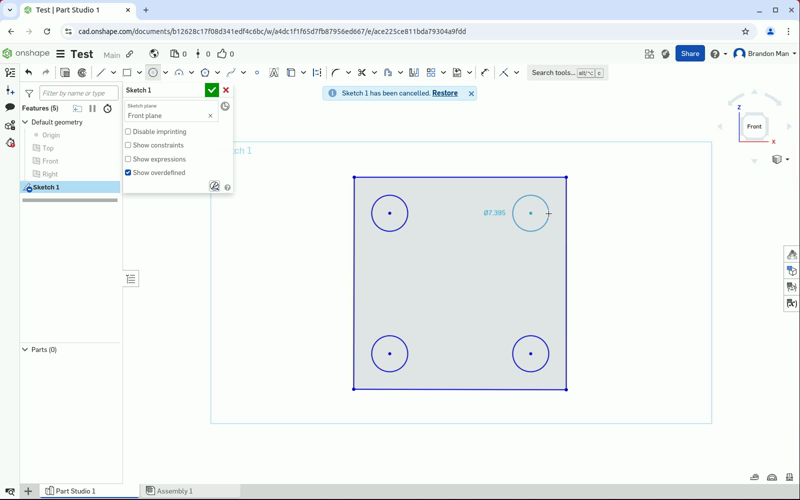
key(esc)
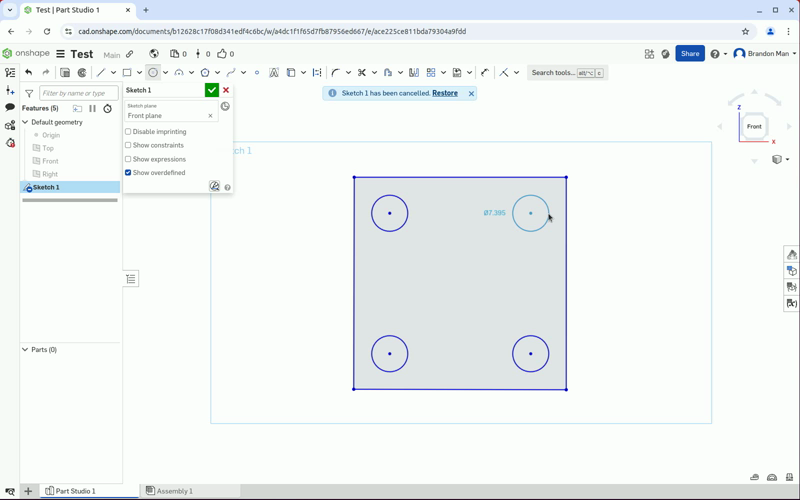
mouse_move(421, 277)
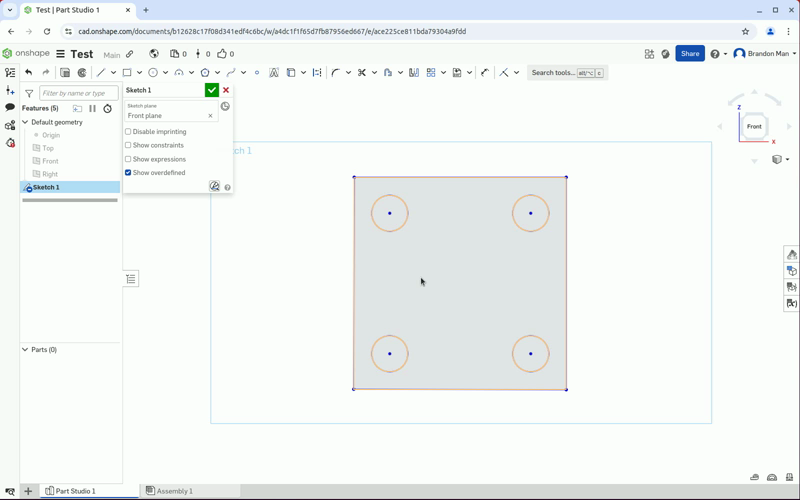
click(421, 277)
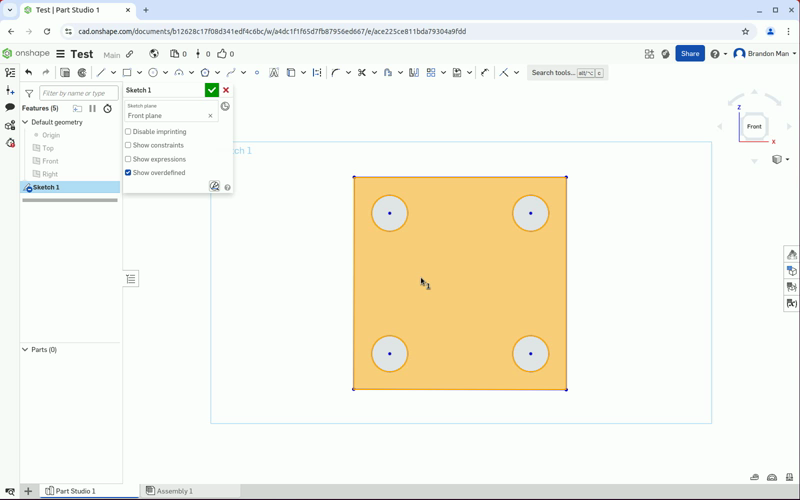
mouse_move(73, 352)
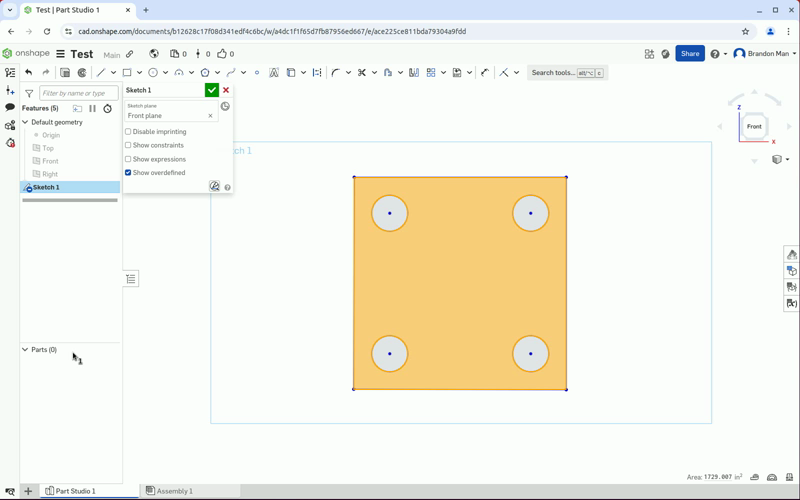
key(shift+y)
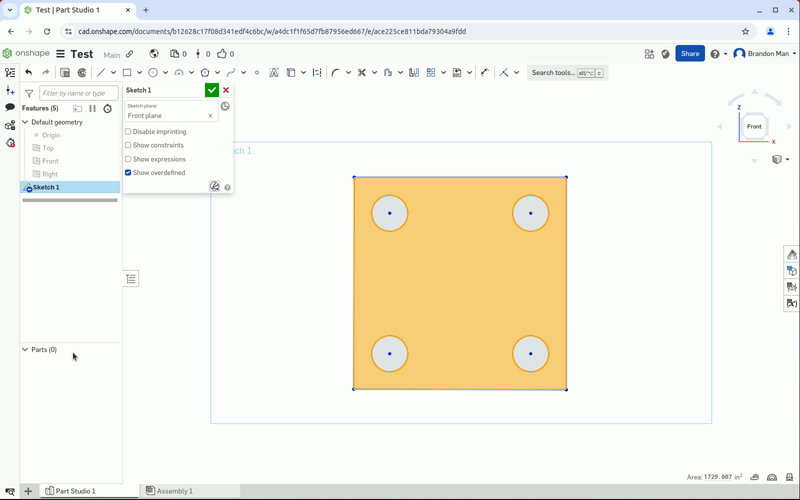
key(shift+e)
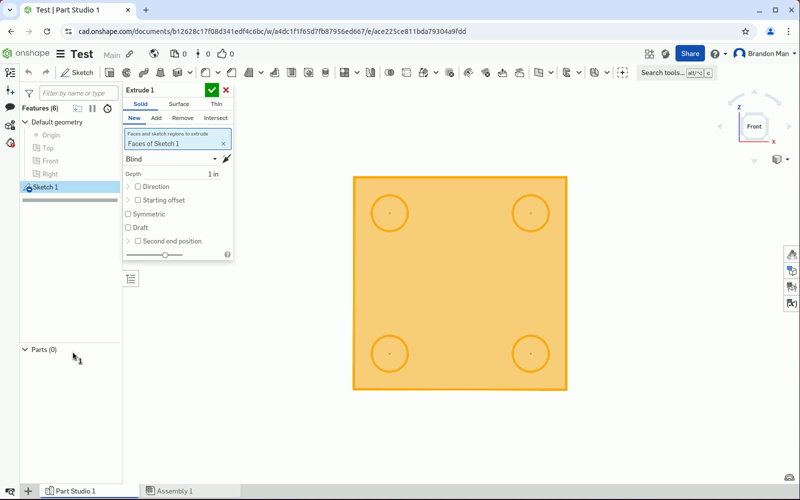
mouse_move(143, 106)
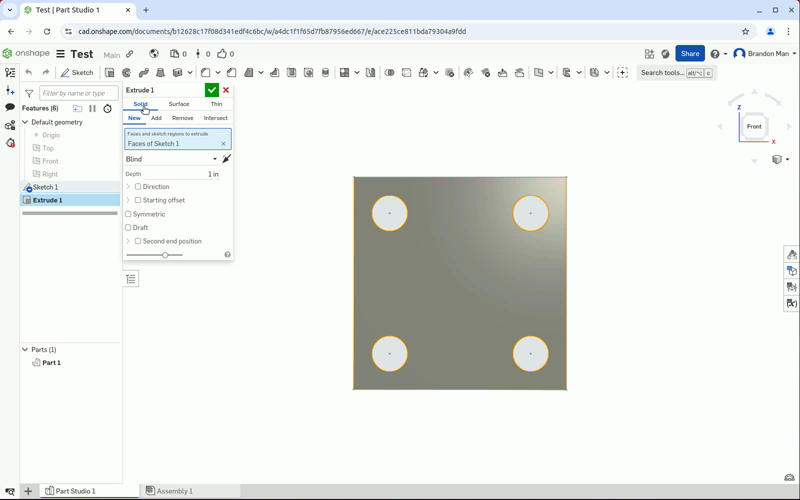
click(143, 106)
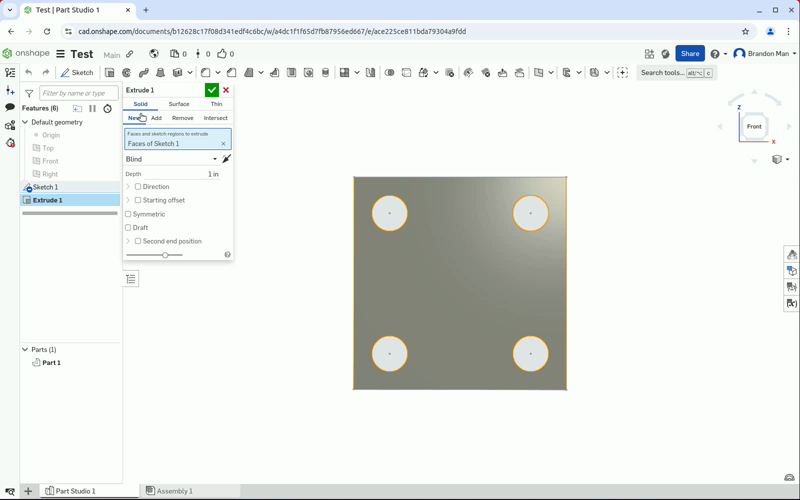
mouse_move(137, 120)
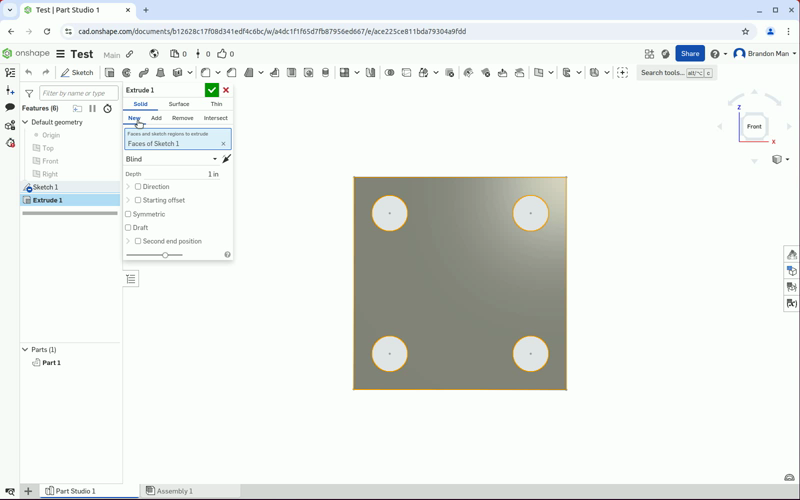
click(137, 120)
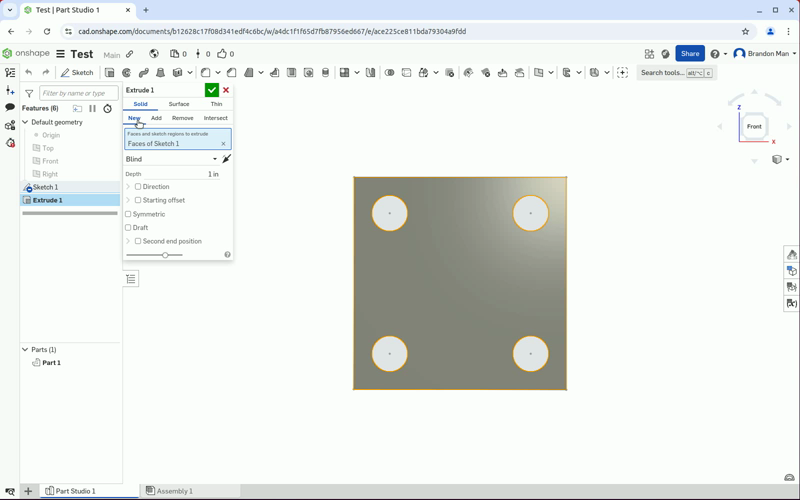
key(tab, 4)
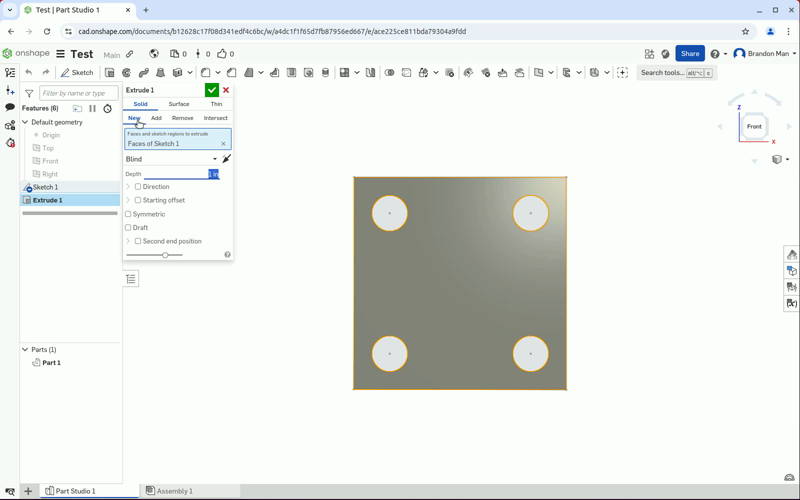
text(7.221)
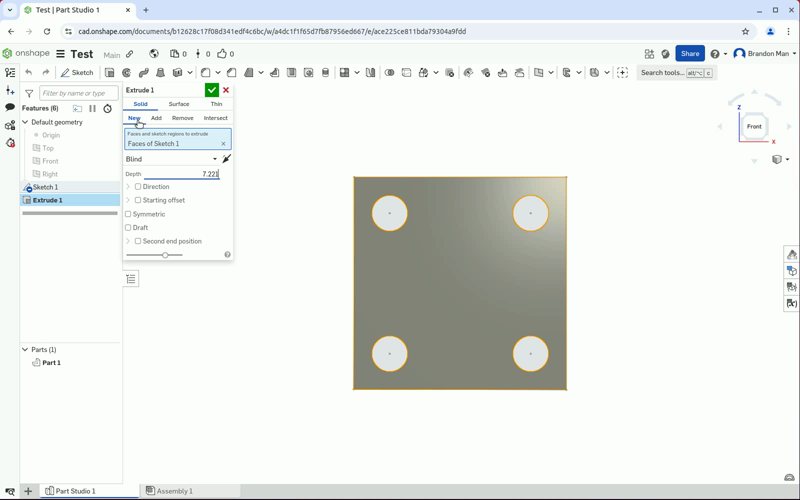
key(enter)
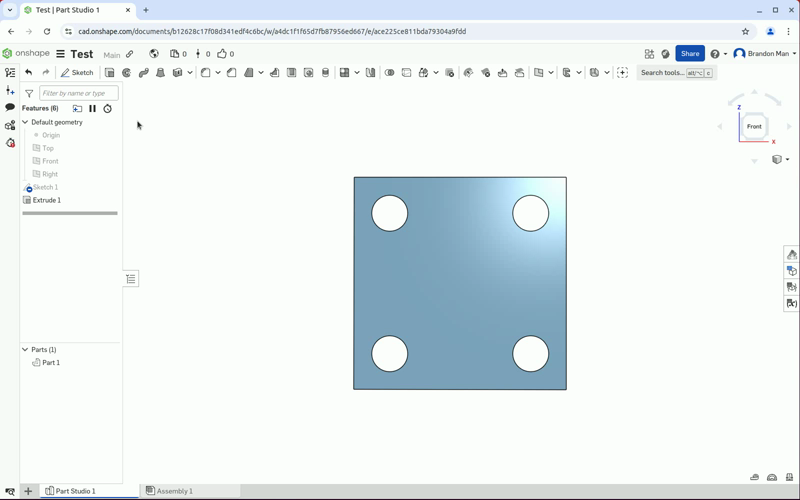
key(shift+h)
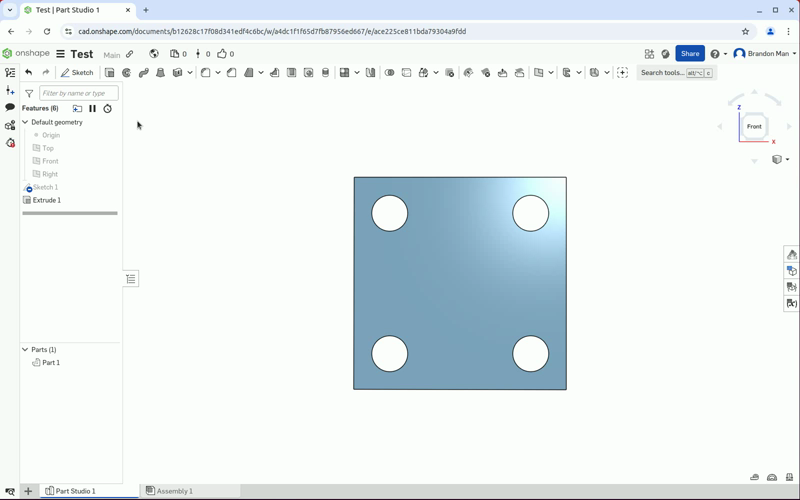
key(shift+h)
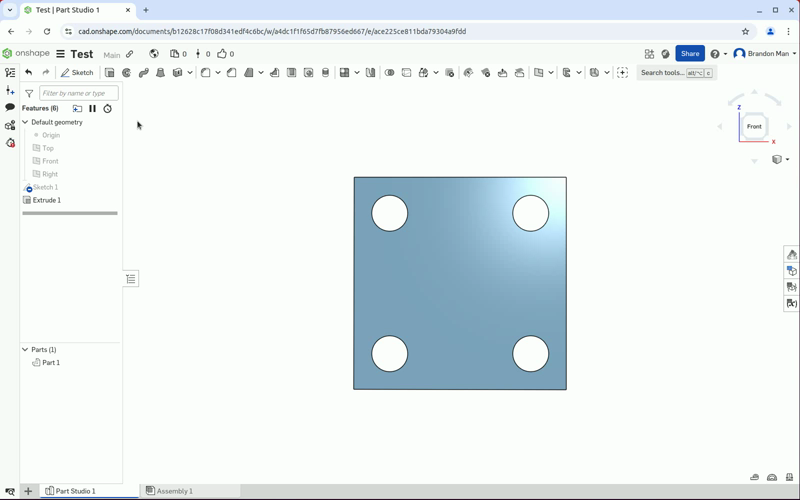
mouse_move(73, 189)
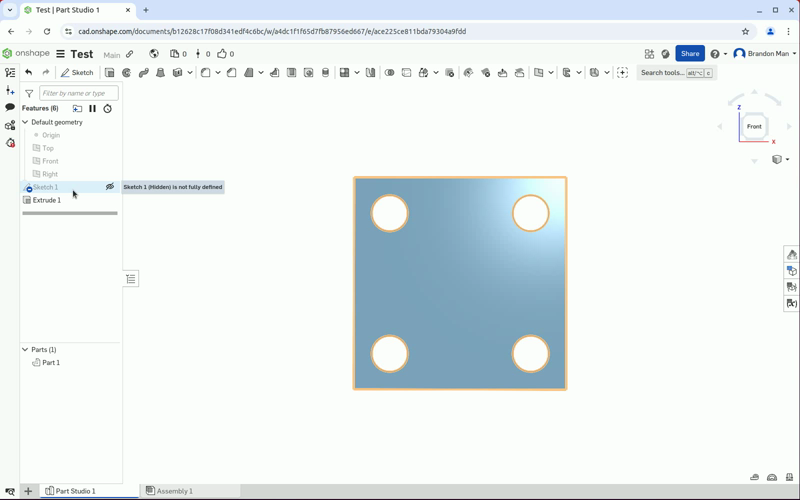
click(73, 189)
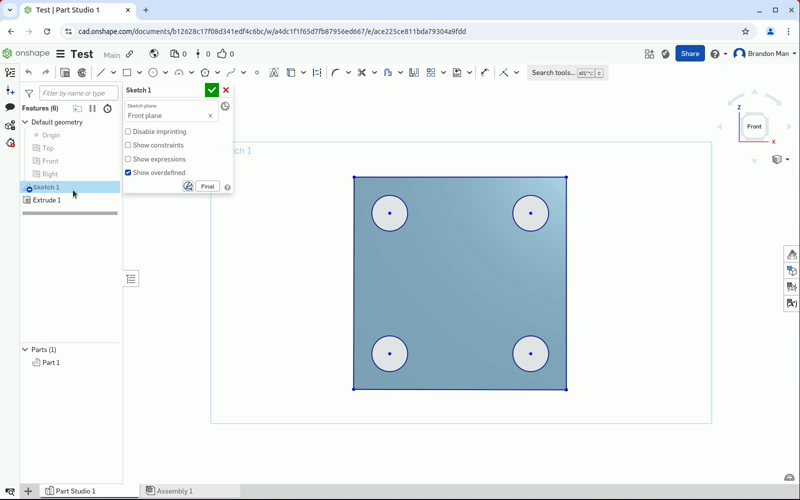
mouse_move(229, 92)
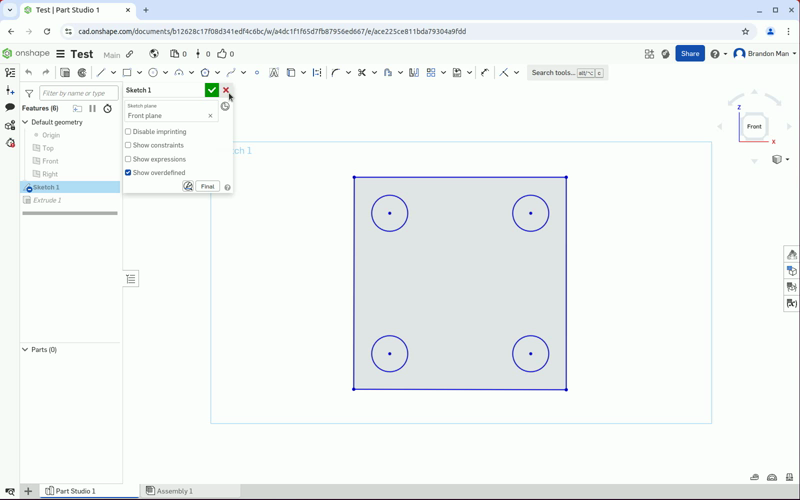
click(229, 92)
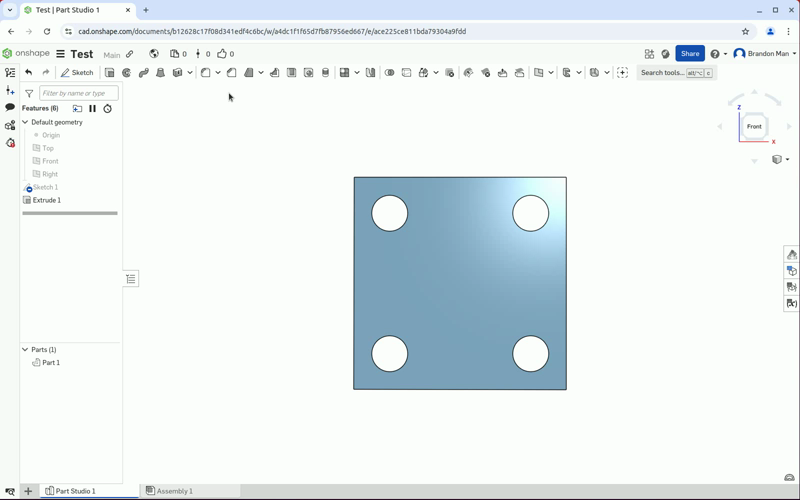
mouse_move(541, 75)
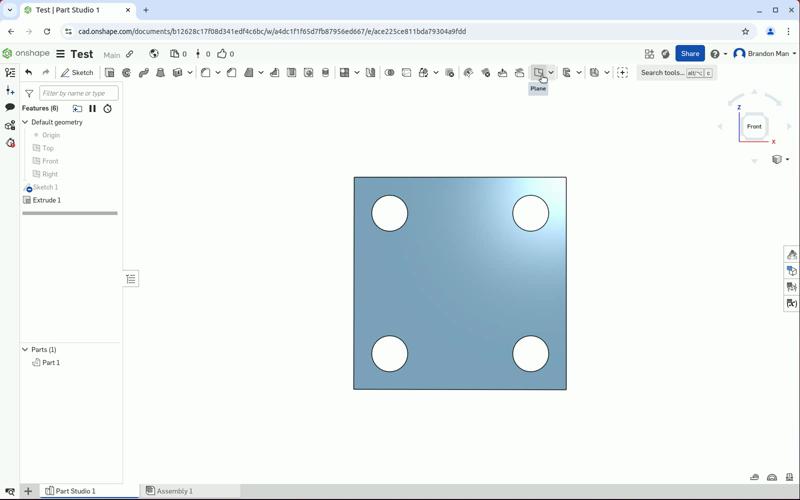
click(541, 75)
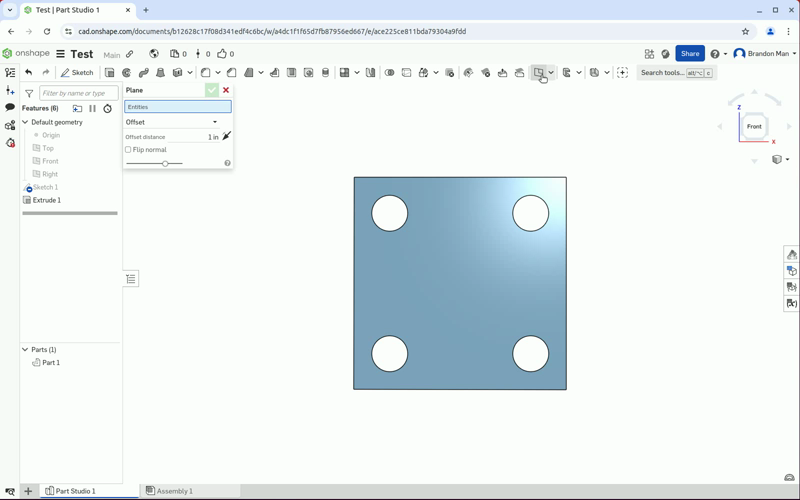
mouse_move(73, 163)
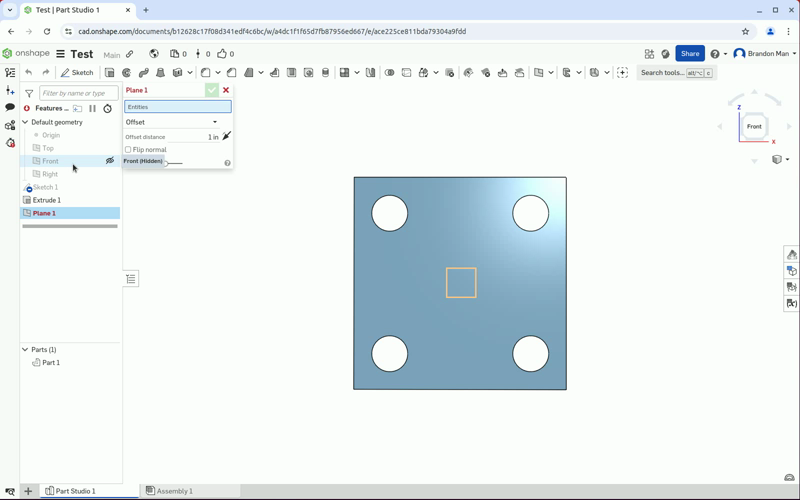
click(73, 163)
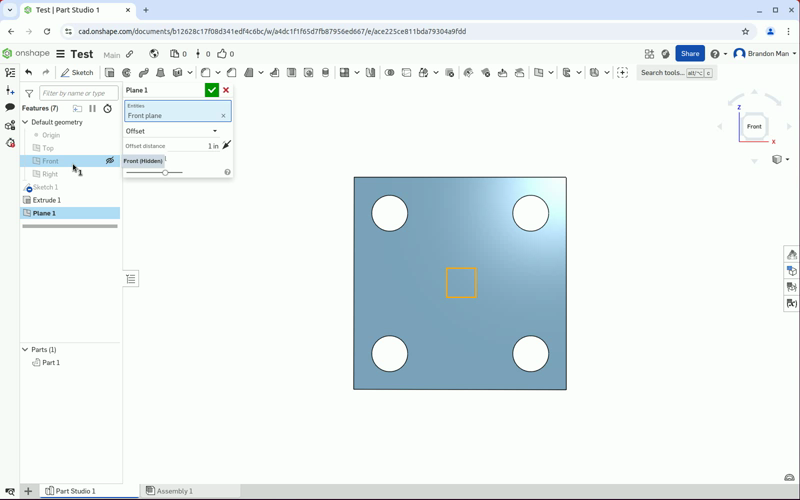
key(tab, 2)
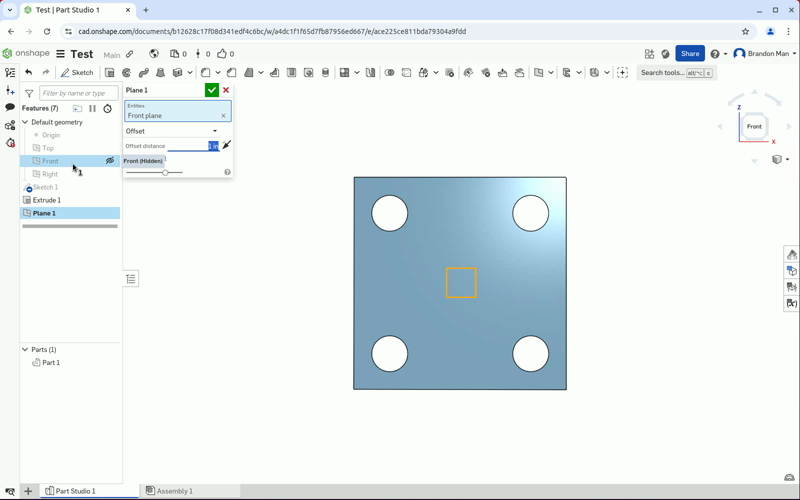
text(7.21)
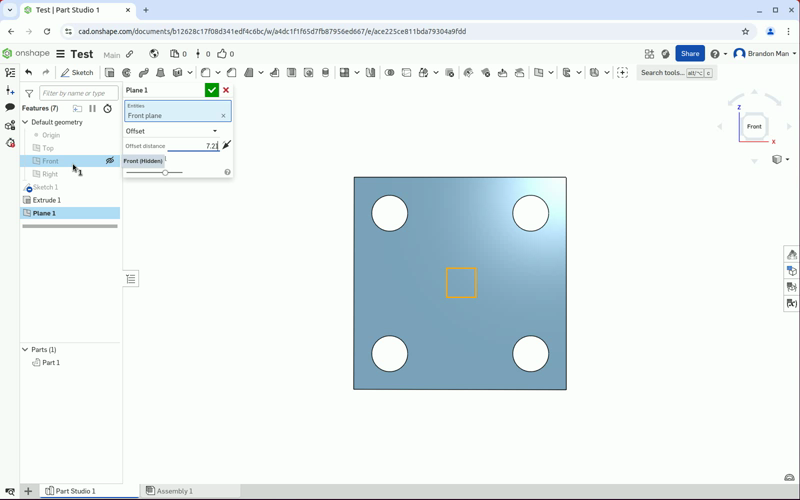
key(enter, 2)
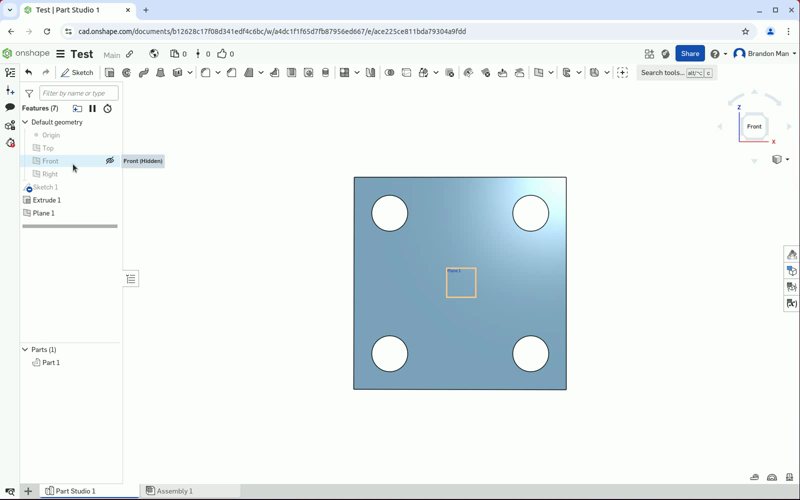
key(shift+s)
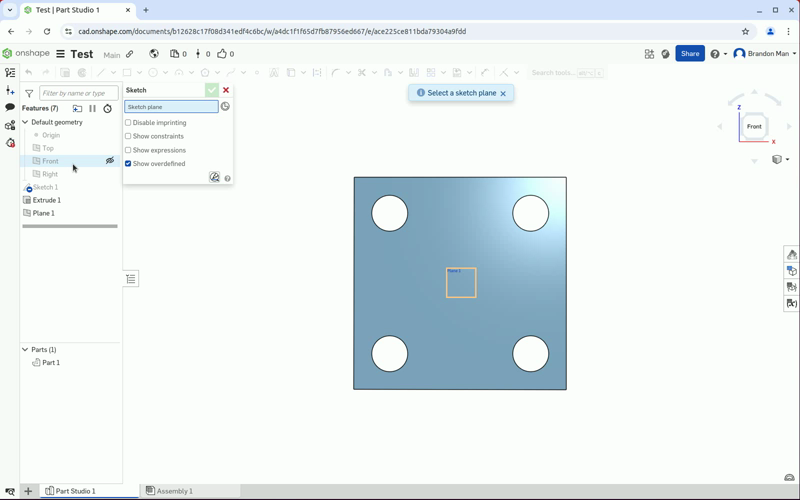
mouse_move(73, 215)
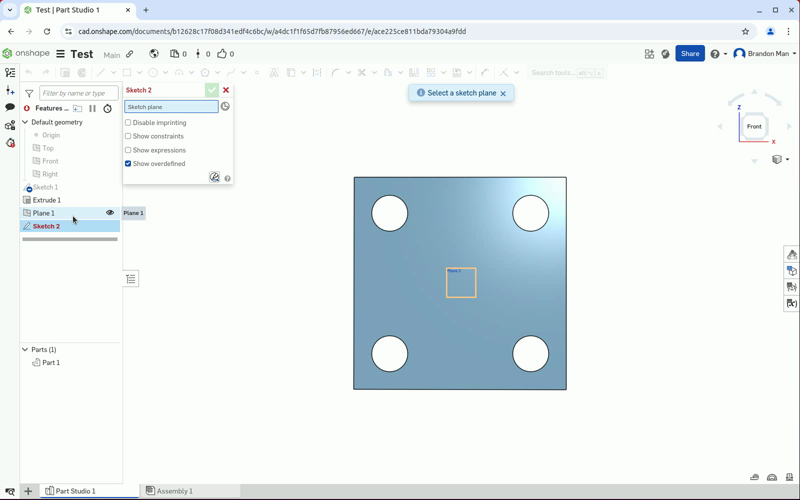
click(73, 215)
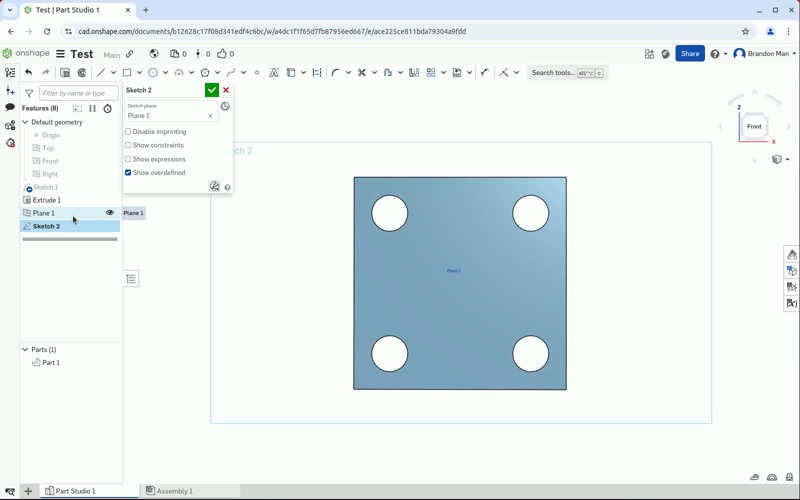
mouse_move(73, 352)
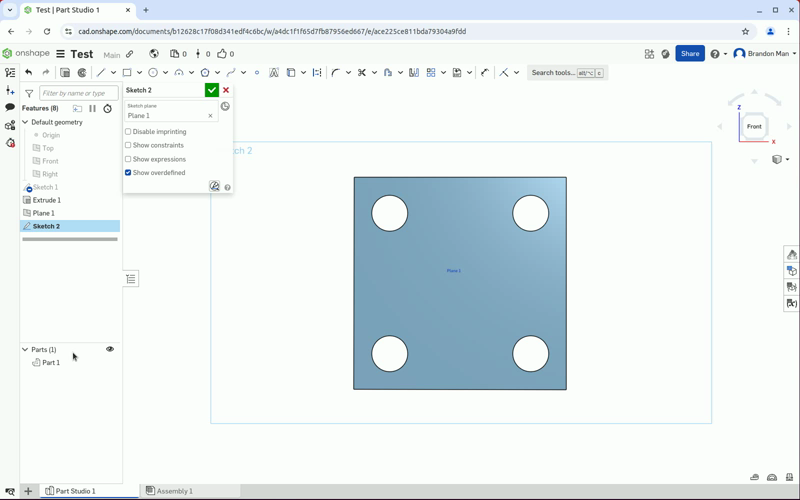
key(y)
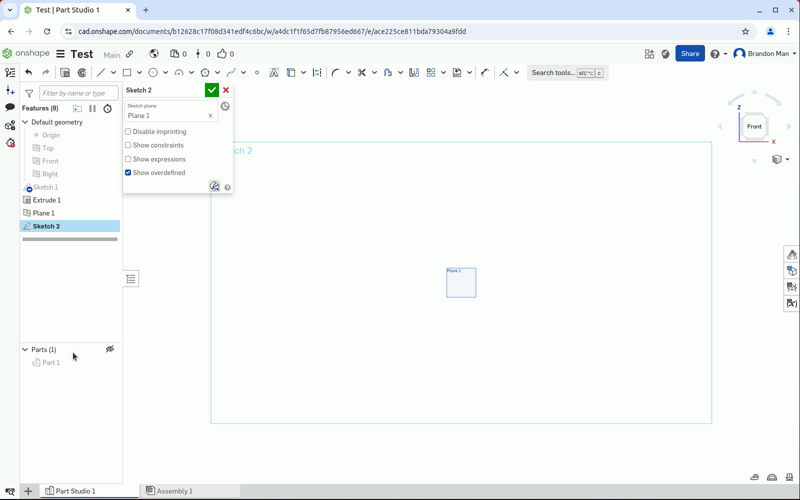
key(l)
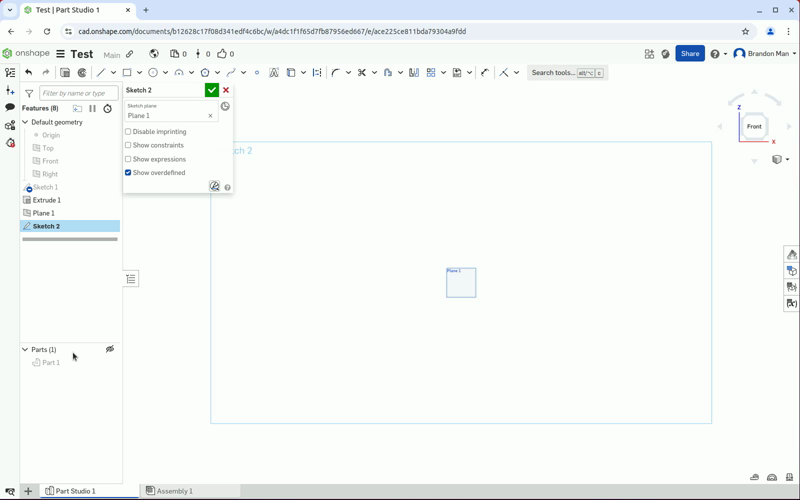
key_down(shift)
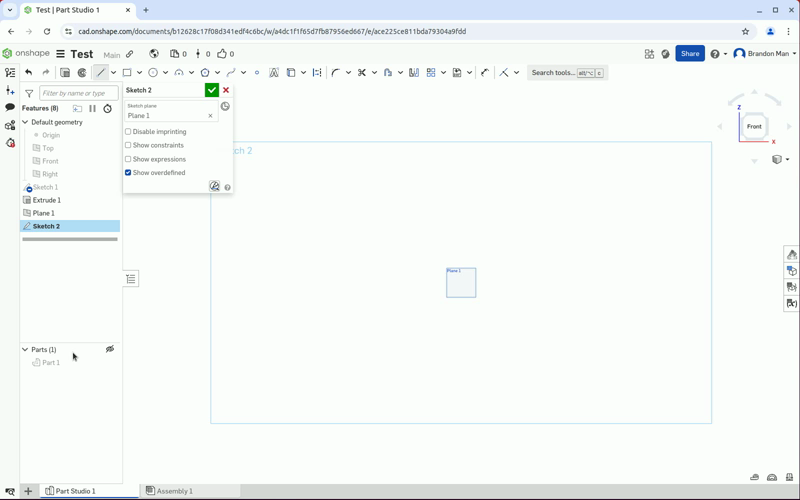
mouse_move(425, 389)
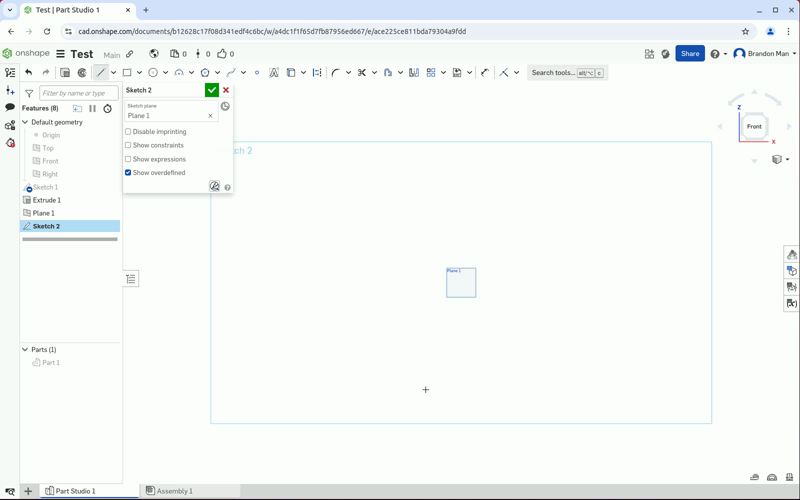
click(425, 389)
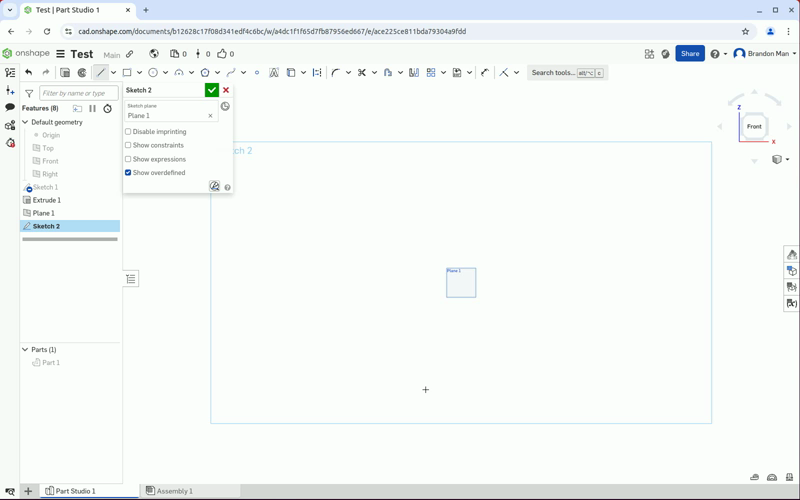
key_up(shift)
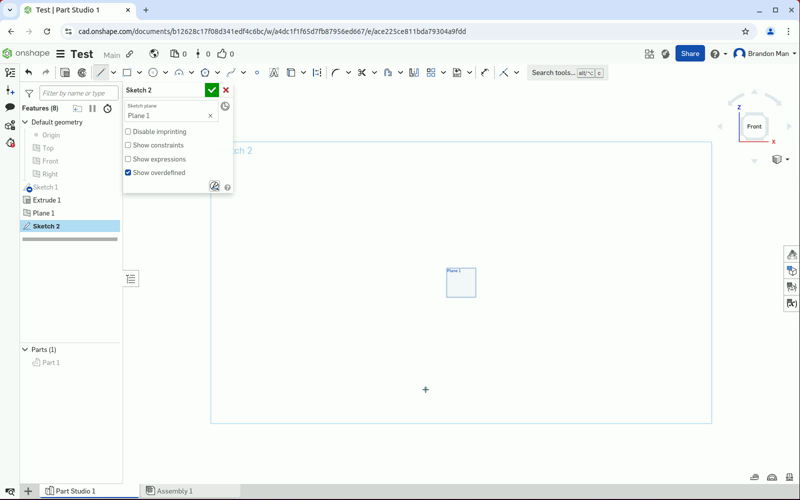
key_down(shift)
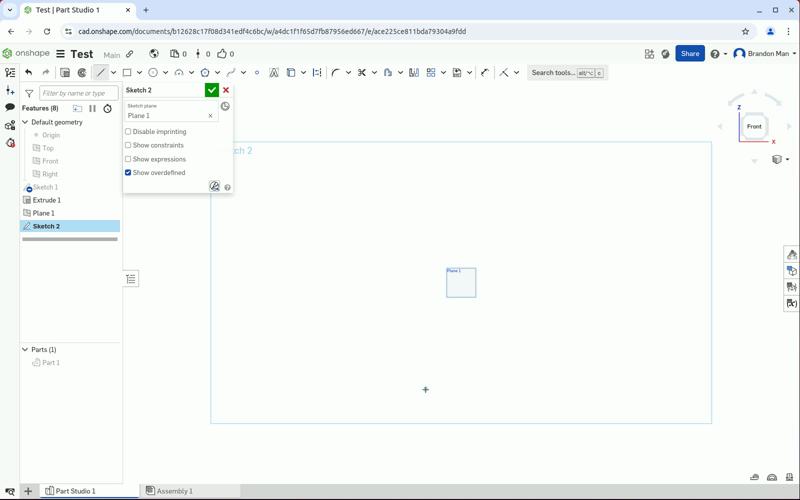
mouse_move(497, 389)
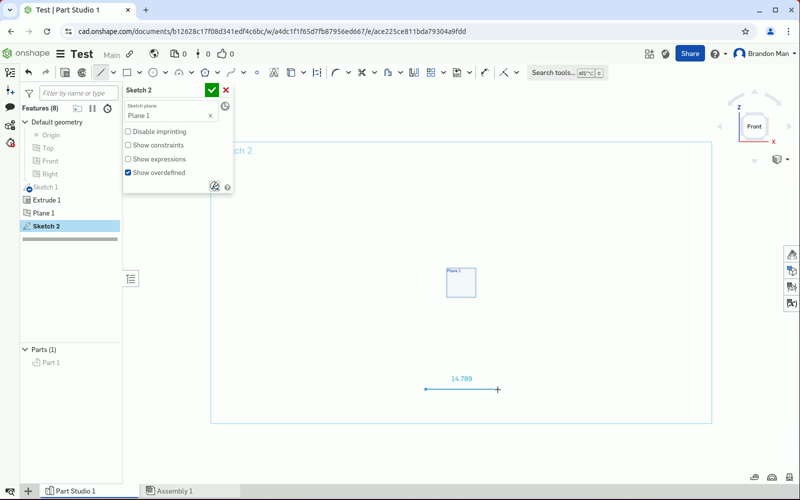
click(497, 389)
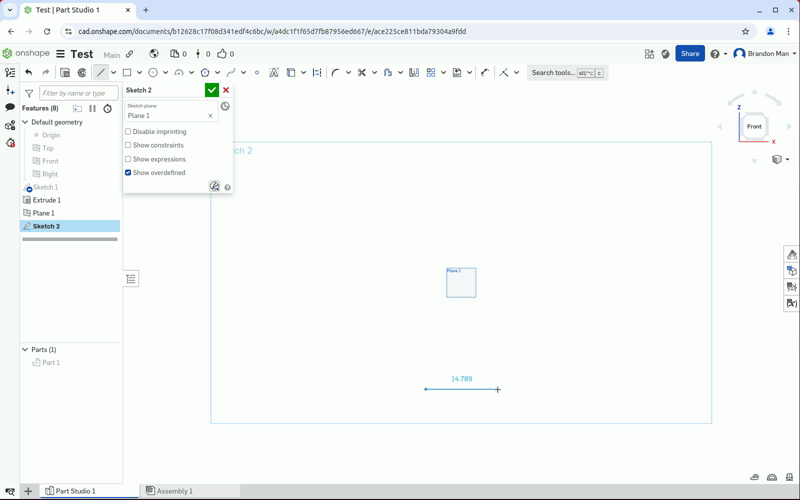
key_up(shift)
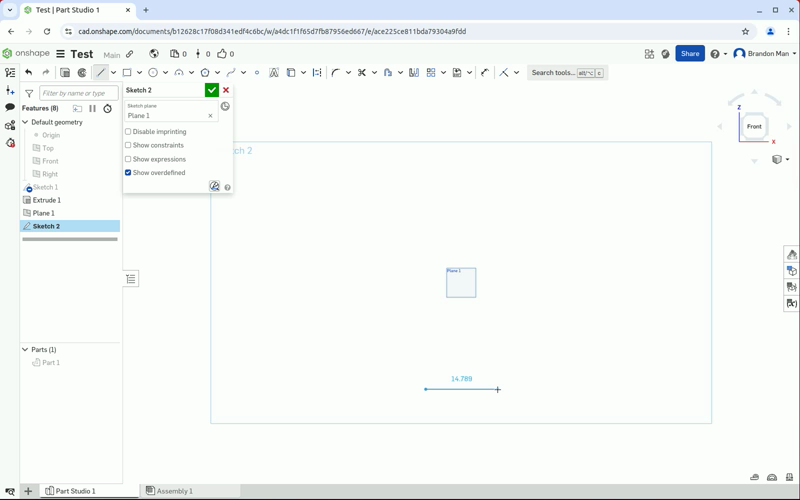
key_down(shift)
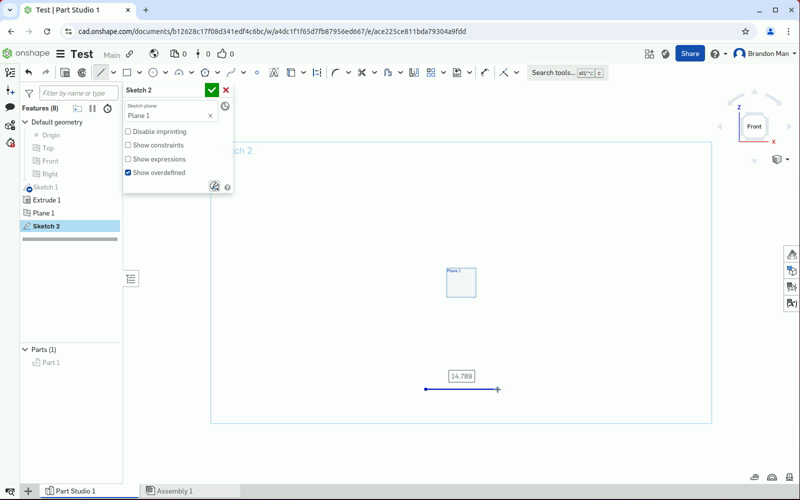
mouse_move(527, 389)
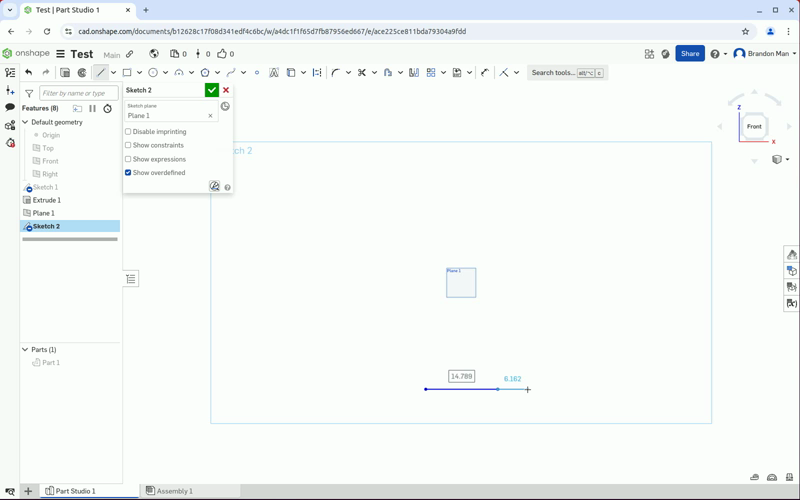
mouse_move(497, 353)
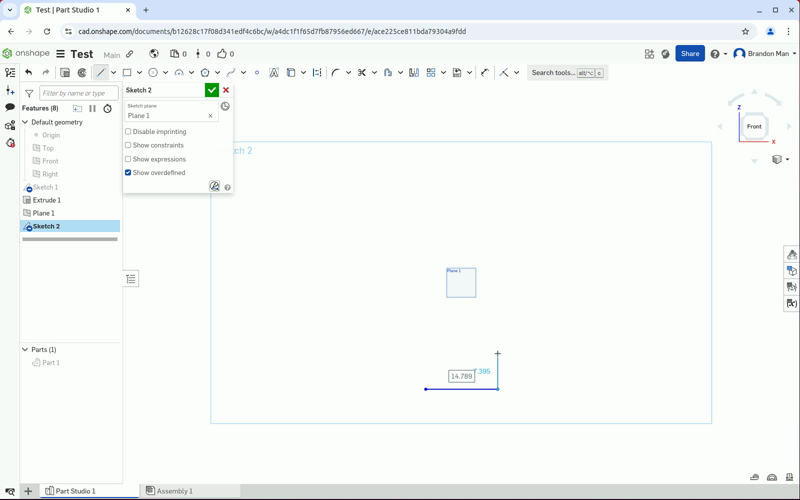
click(497, 353)
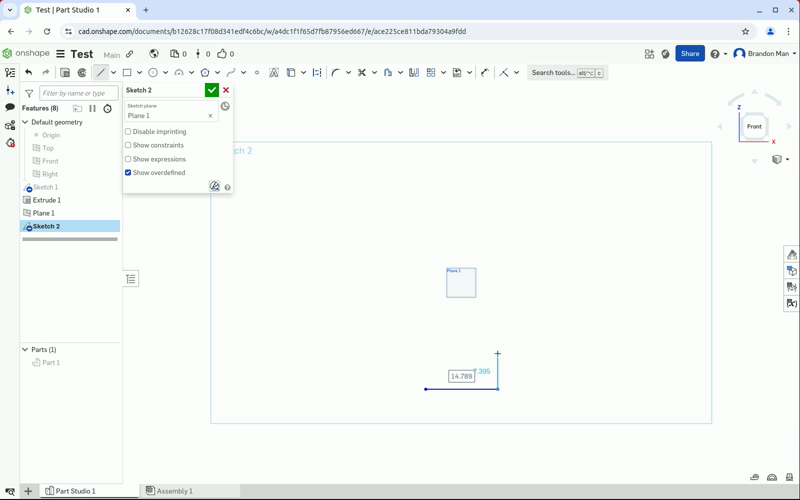
key_up(shift)
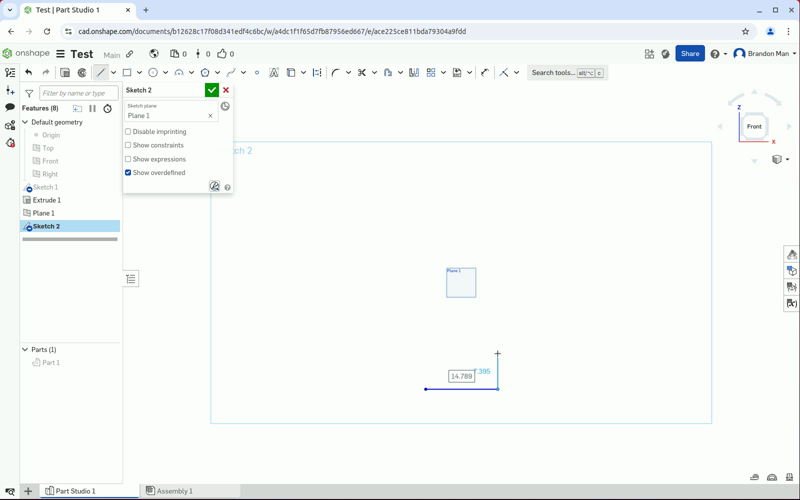
key_down(shift)
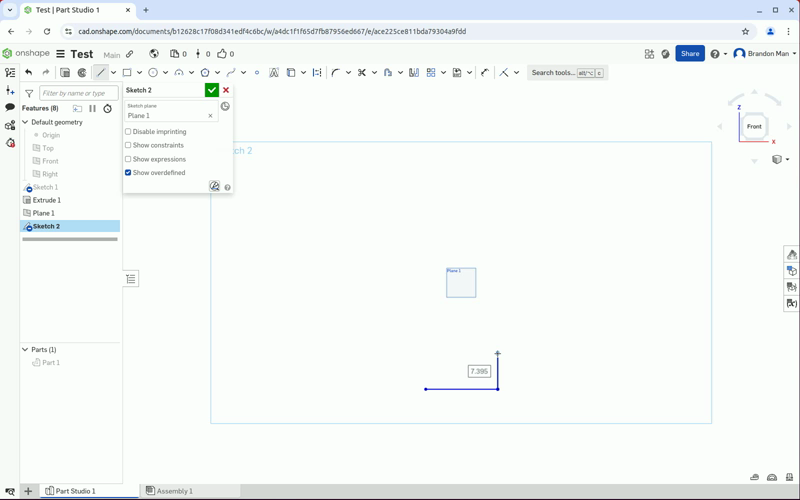
mouse_move(425, 353)
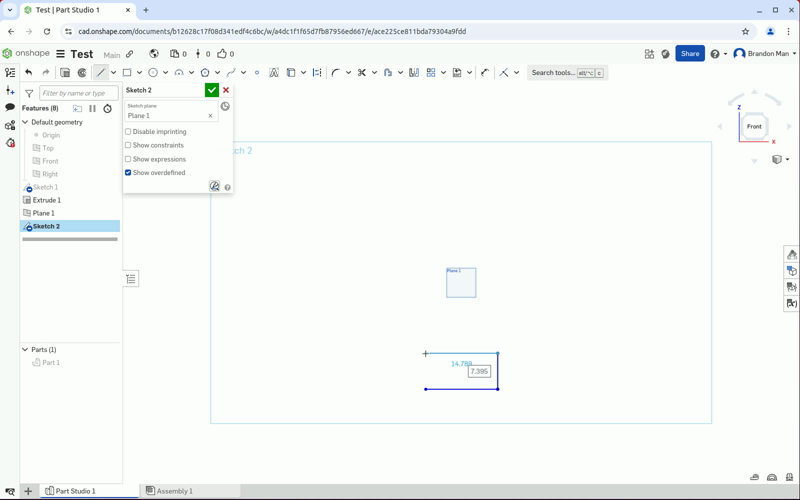
click(425, 353)
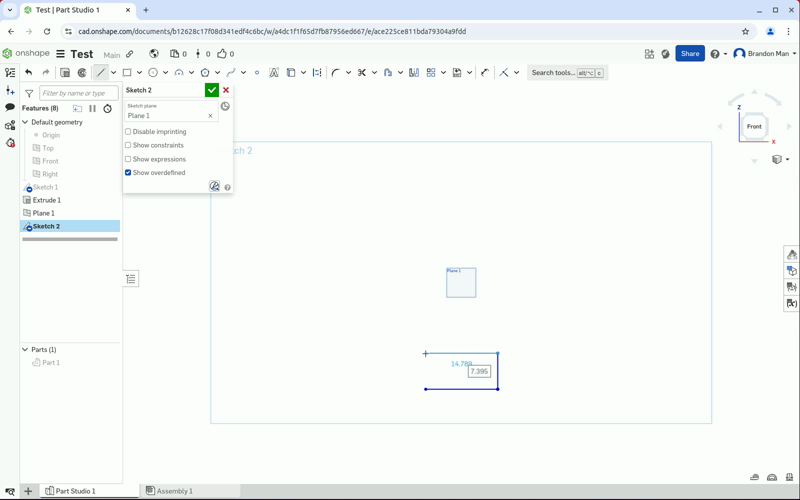
key_up(shift)
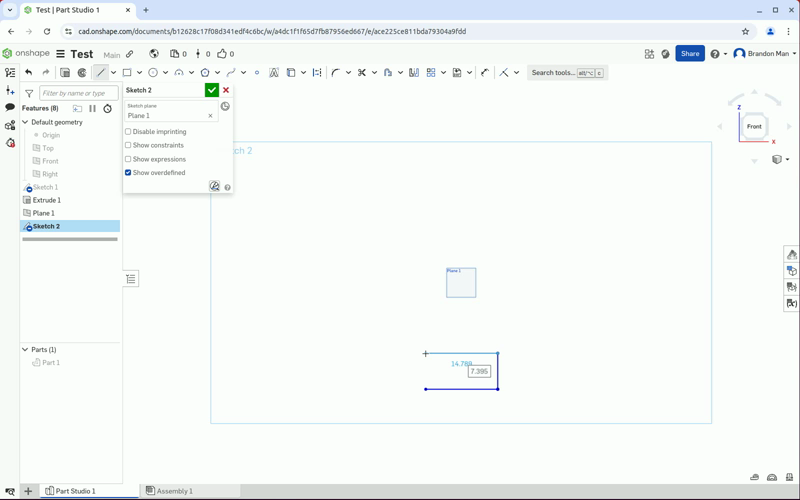
mouse_move(455, 353)
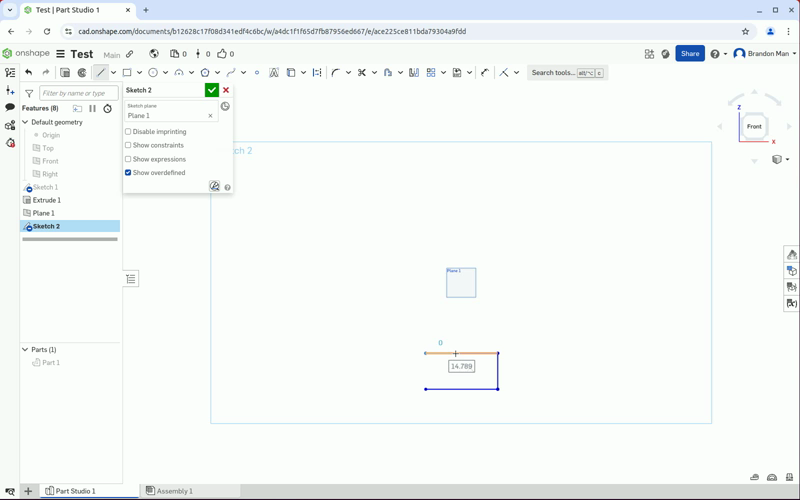
key_down(shift)
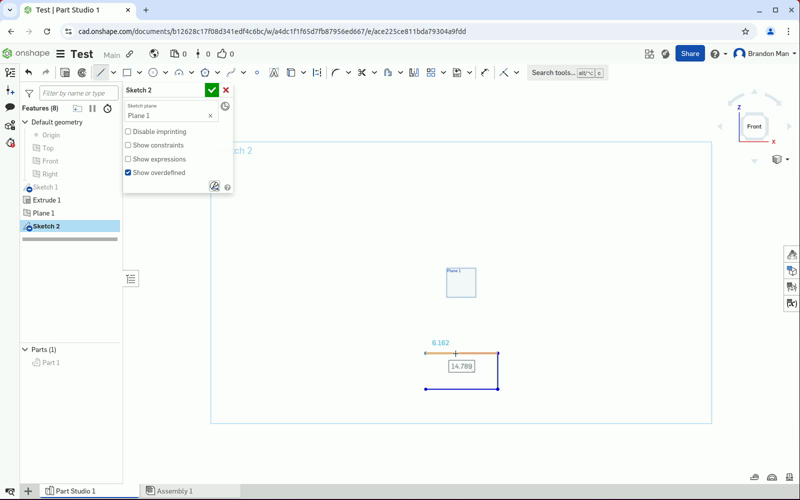
mouse_move(425, 389)
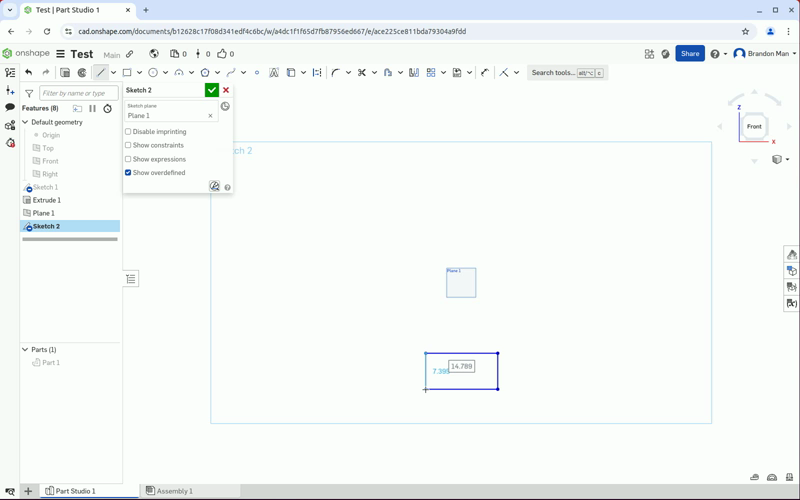
key_up(shift)
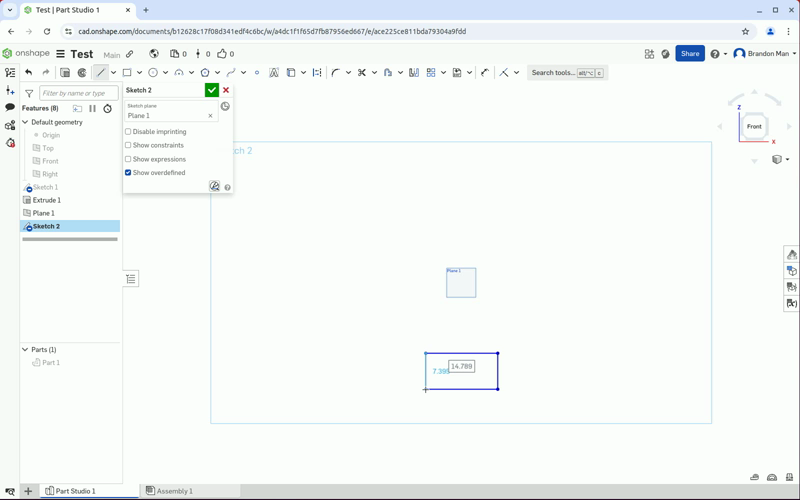
click(425, 389)
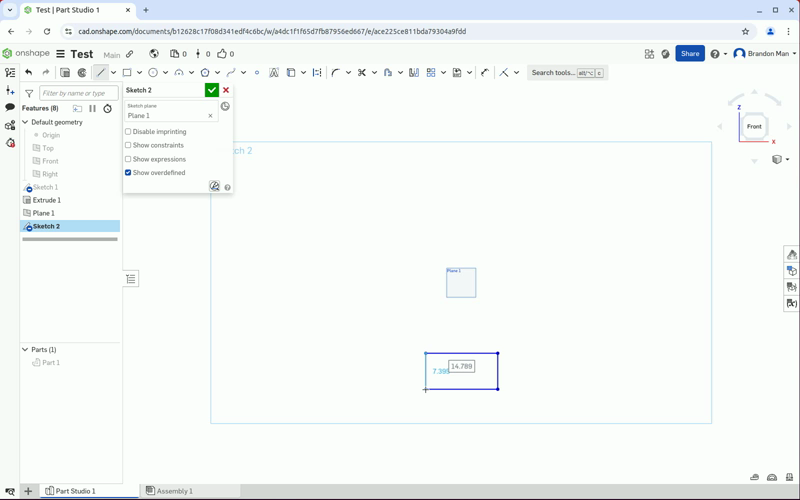
key(esc)
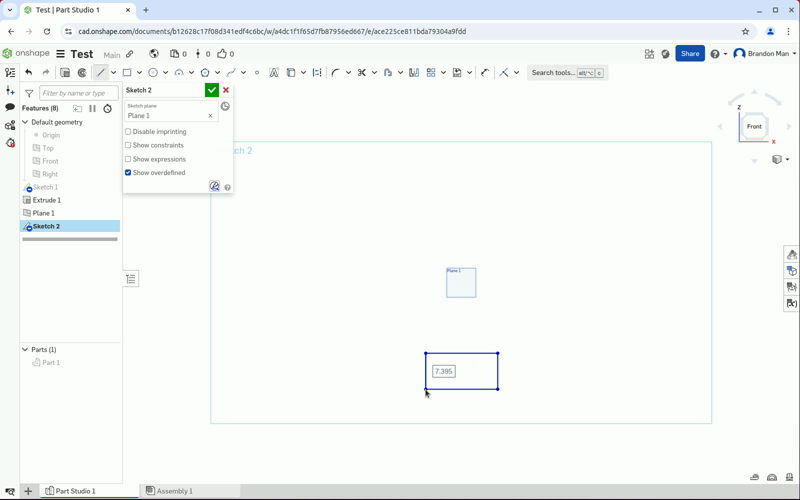
mouse_move(456, 365)
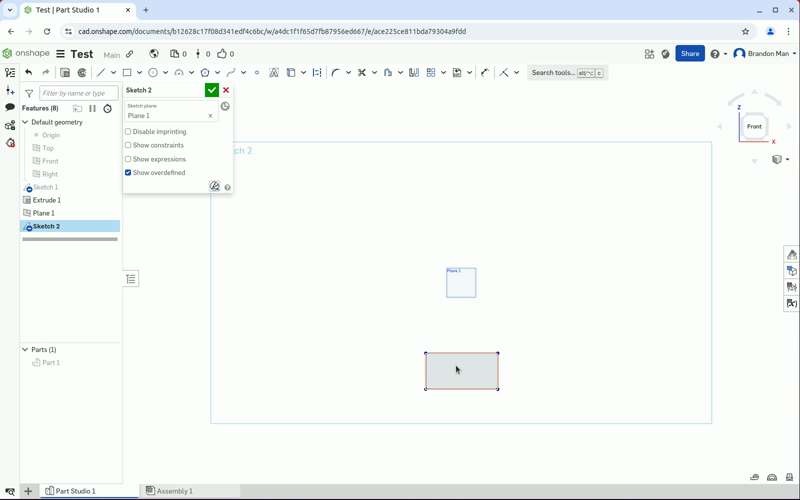
click(456, 365)
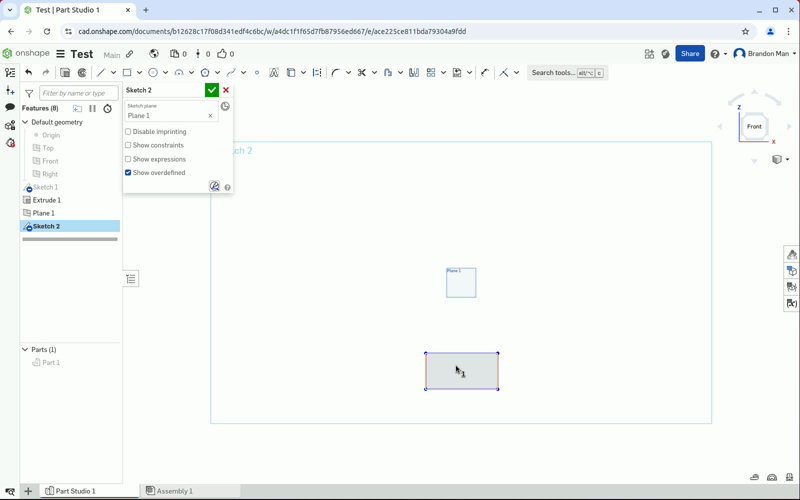
mouse_move(73, 352)
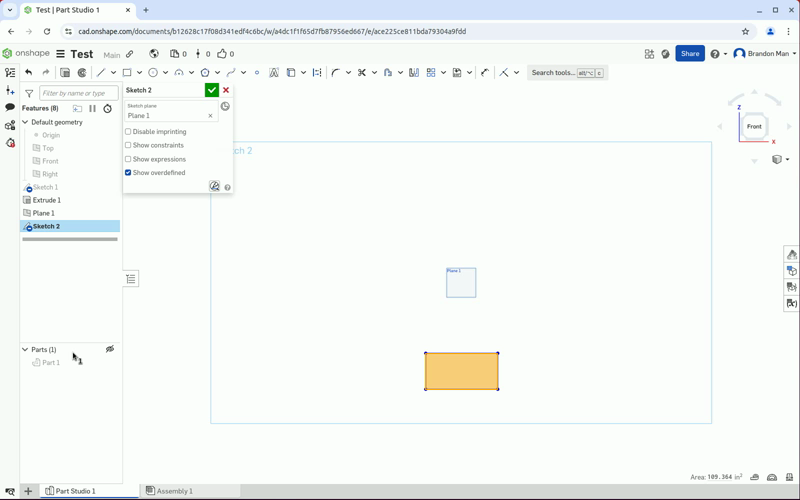
key(shift+y)
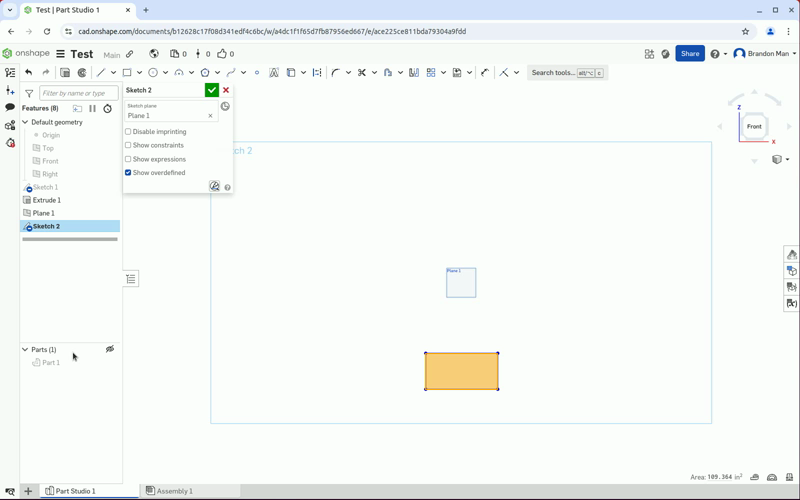
key(shift+e)
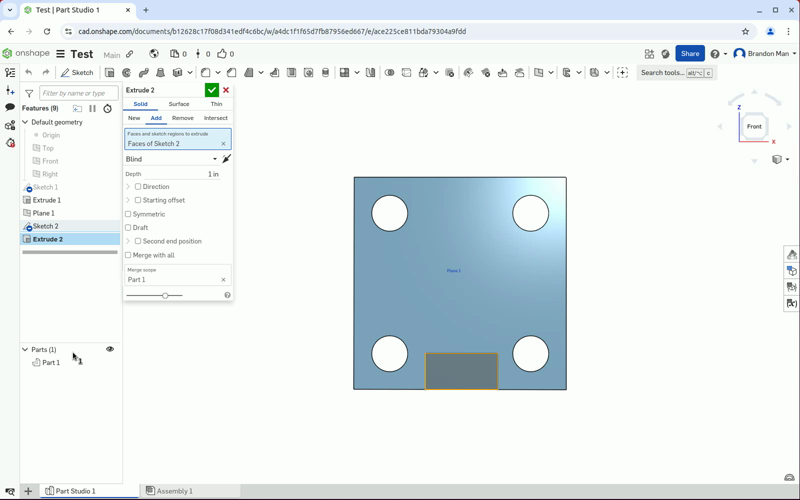
mouse_move(143, 106)
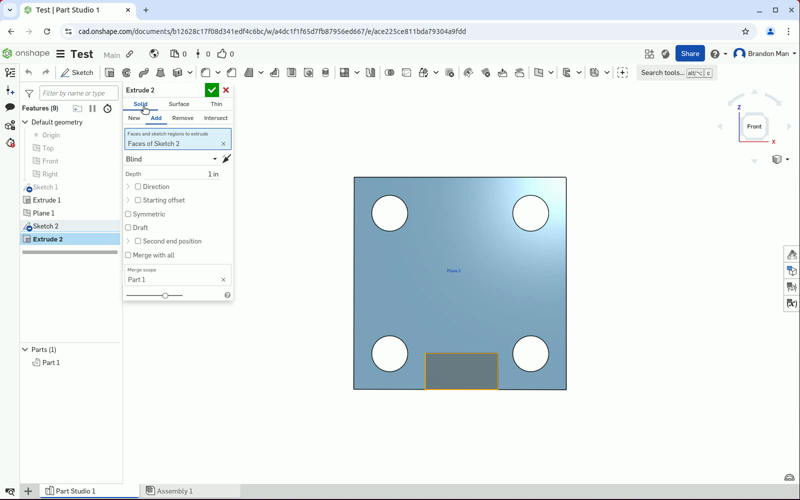
click(143, 106)
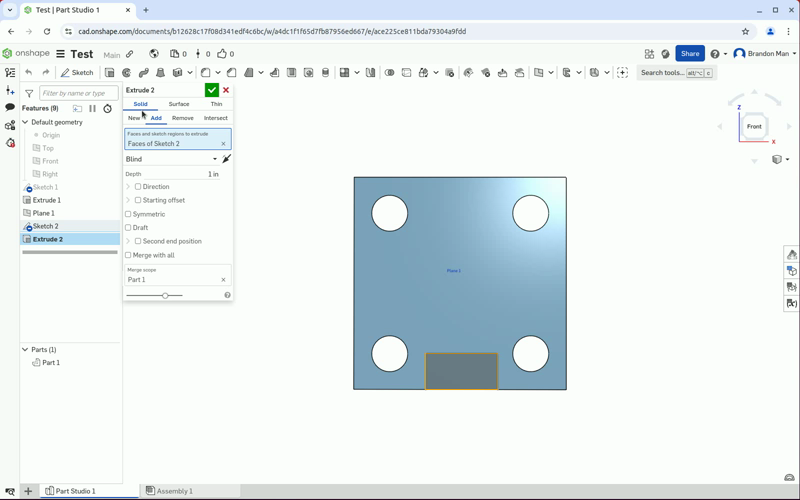
mouse_move(137, 120)
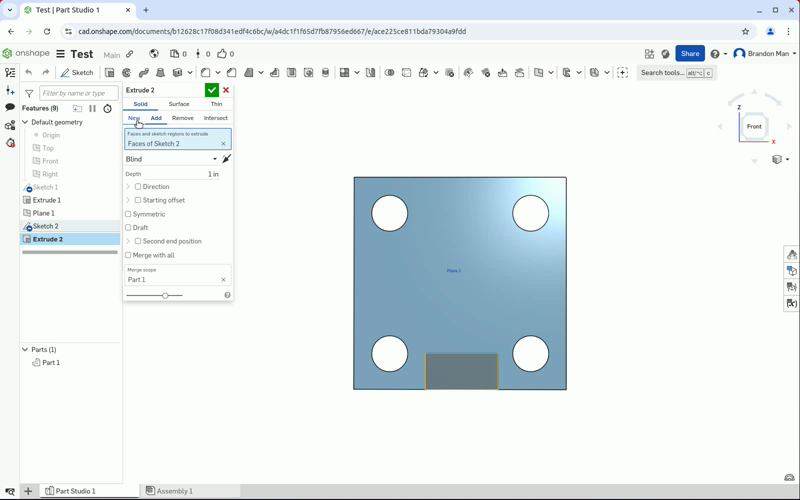
click(137, 120)
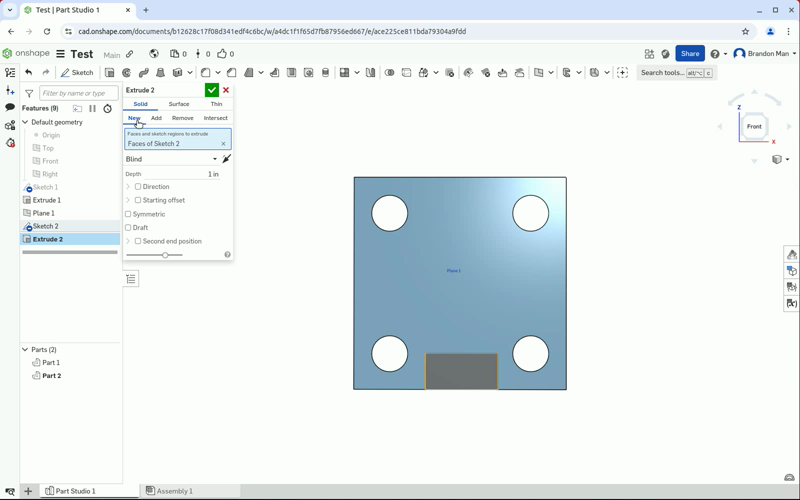
key(tab, 4)
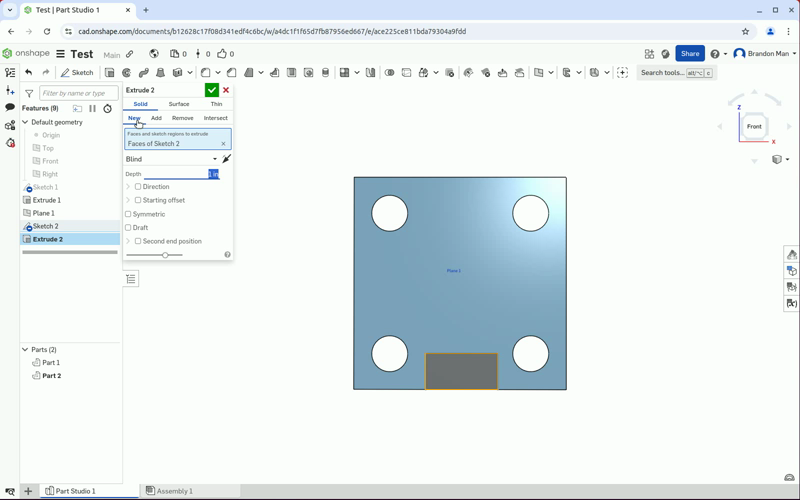
text(15.887)
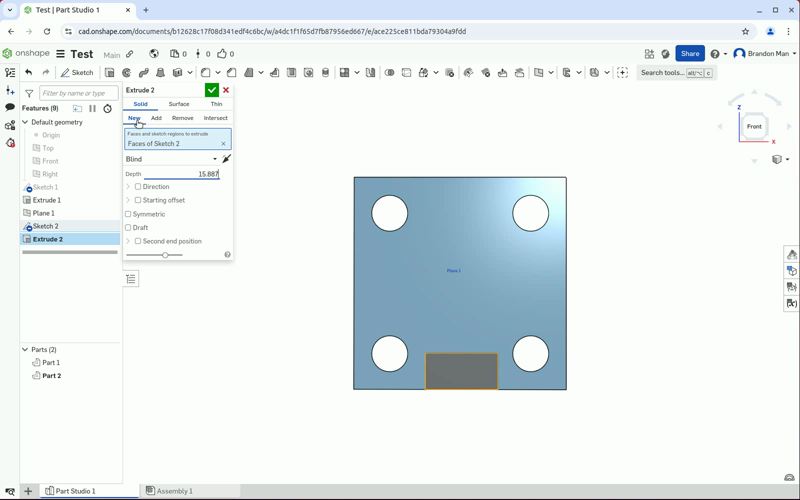
key(enter)
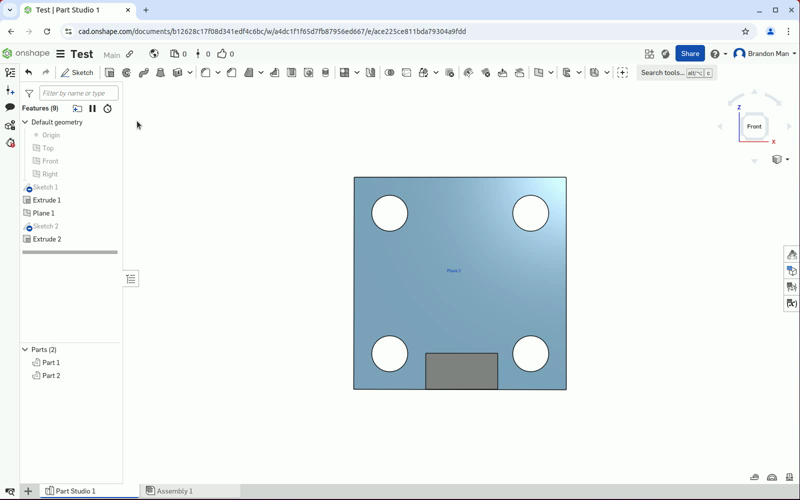
key(shift+h)
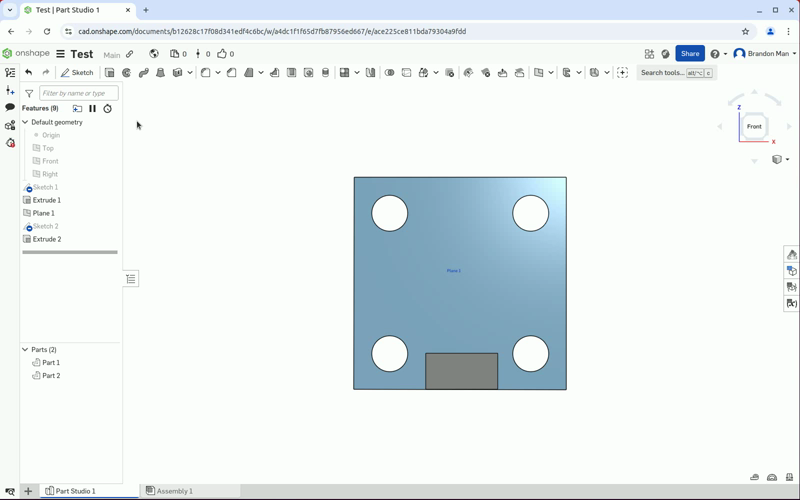
key(shift+h)
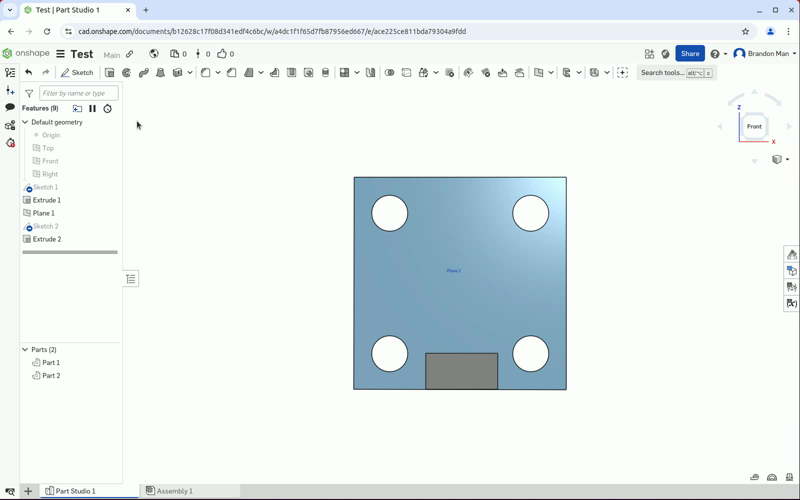
key(shift+7)
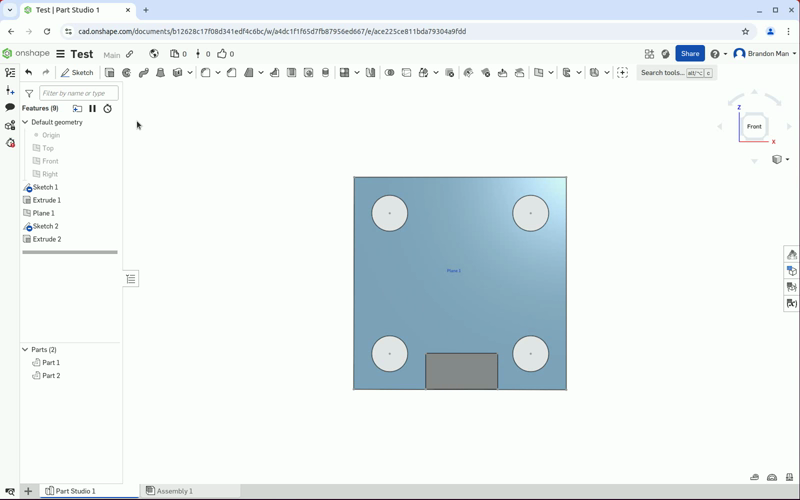
key(left, 2)
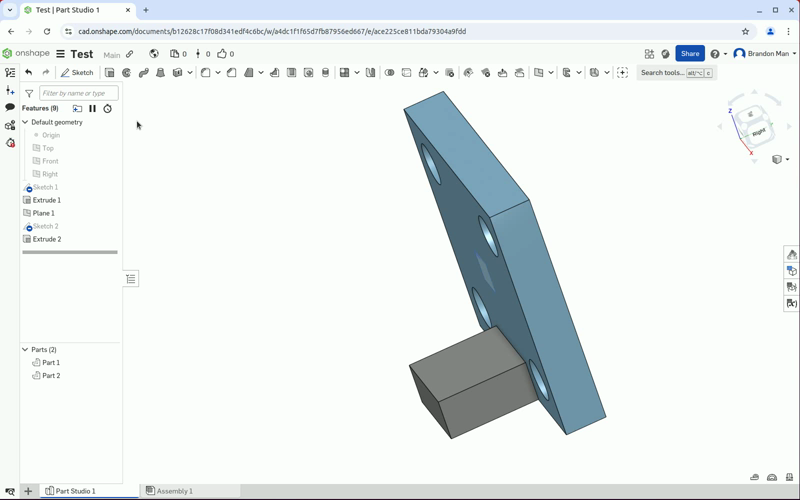
key(down, 2)
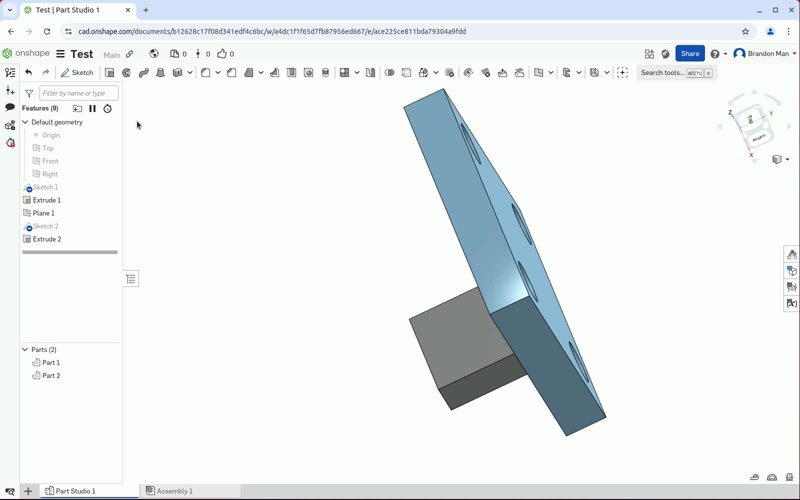
key(up, 2)
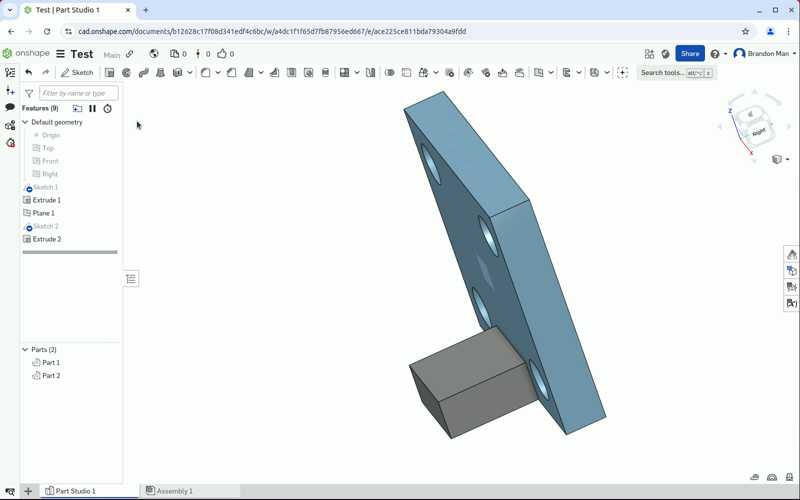
key(right, 2)
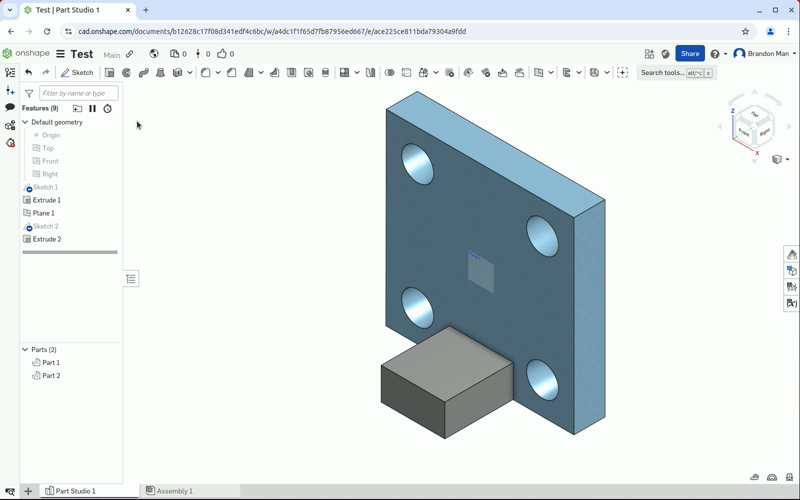
mouse_move(73, 189)
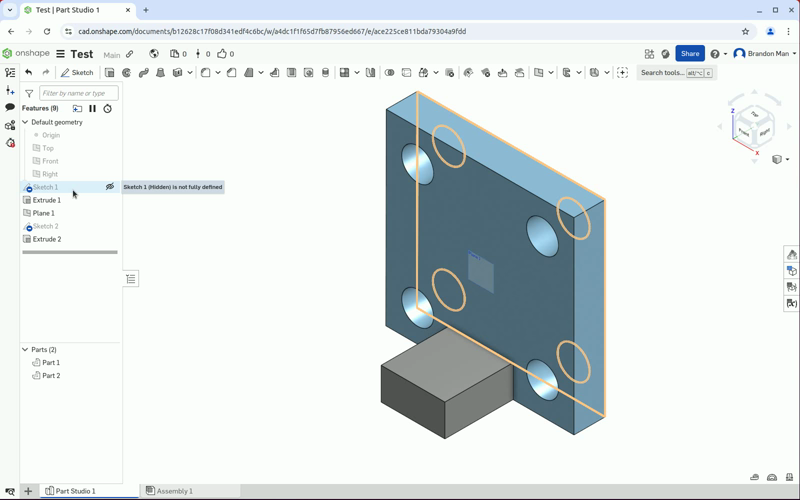
click(73, 189)